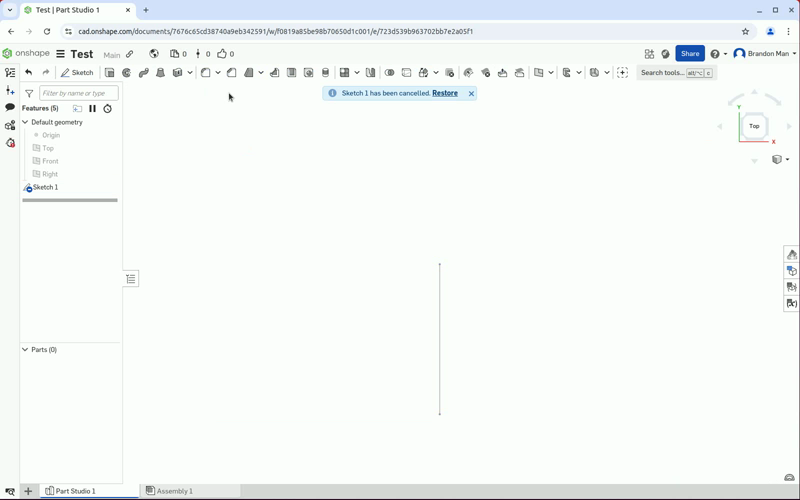
key(shift+h)
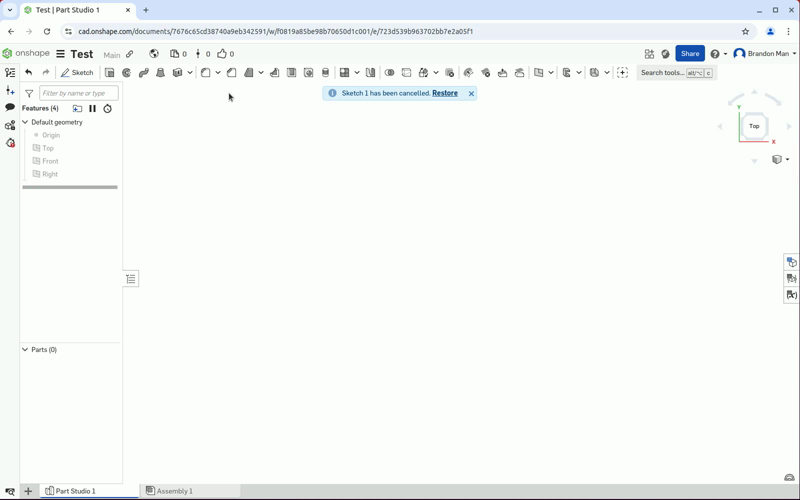
mouse_move(73, 352)
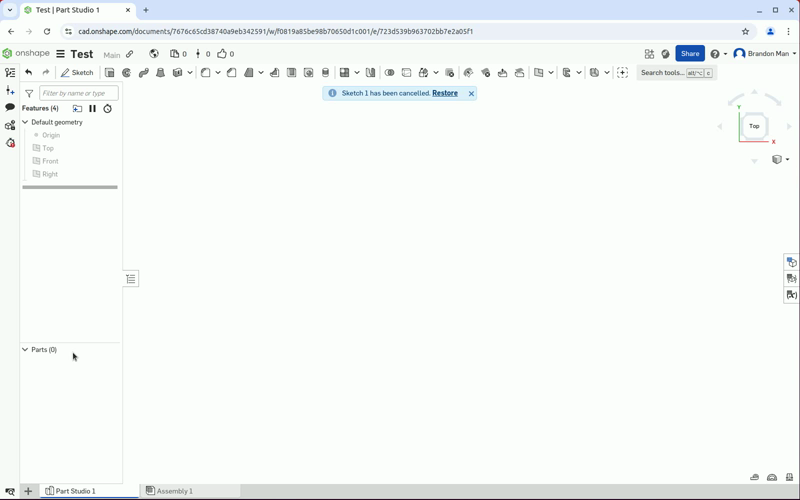
key(y)
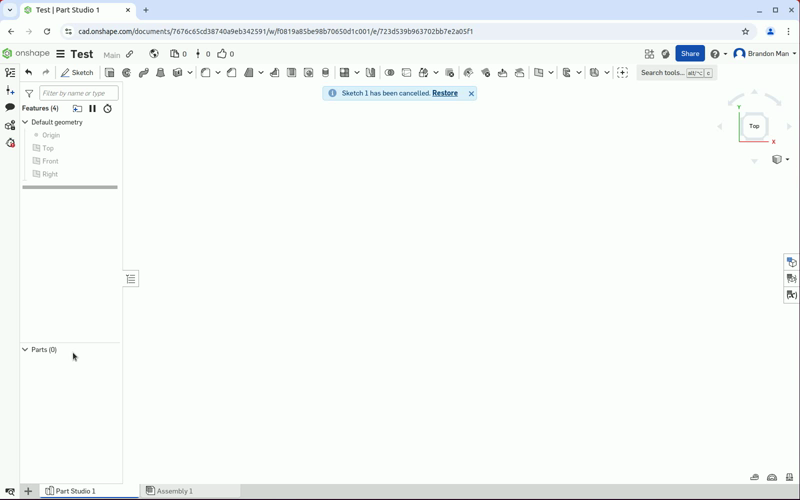
key(shift+p)
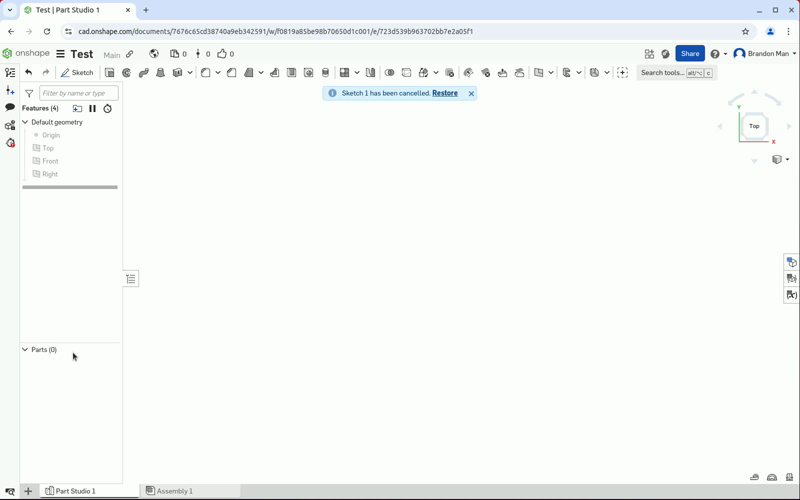
key(space)
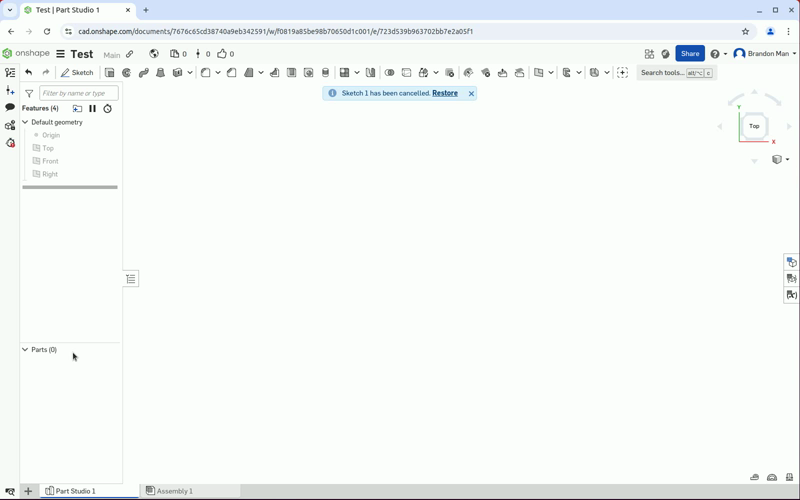
key_down(shift)
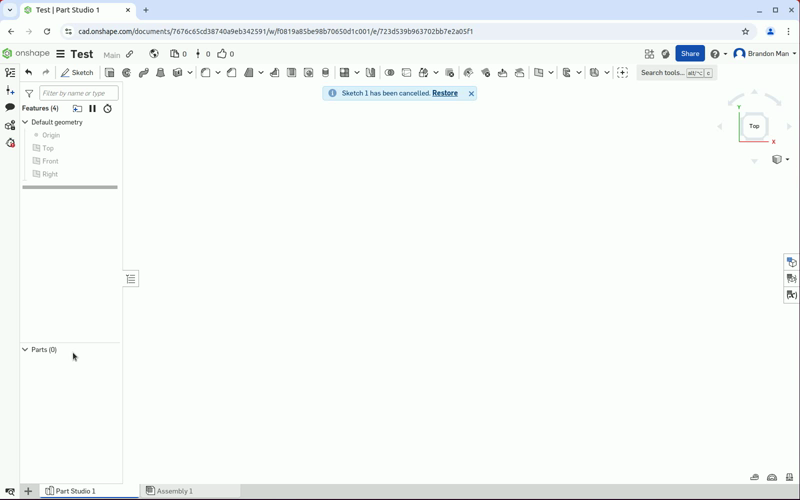
key(up)
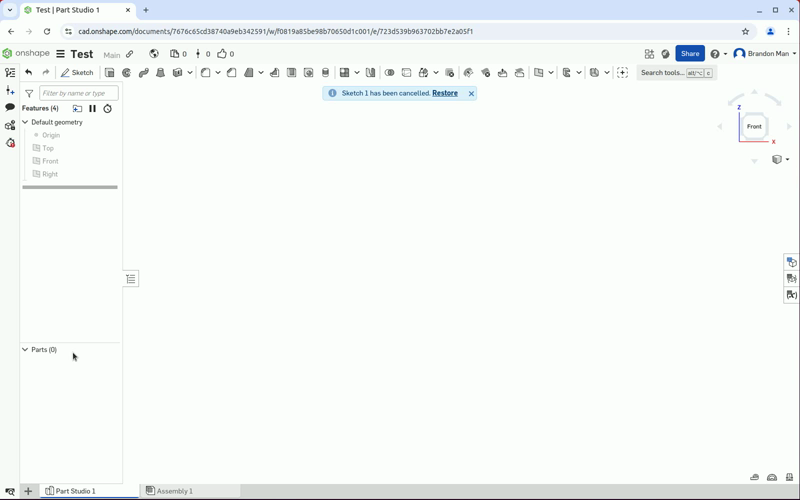
key_up(shift)
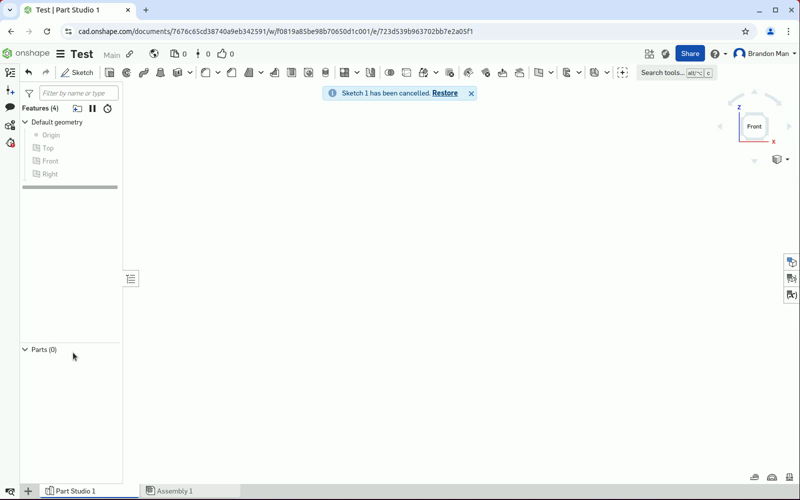
mouse_move(73, 352)
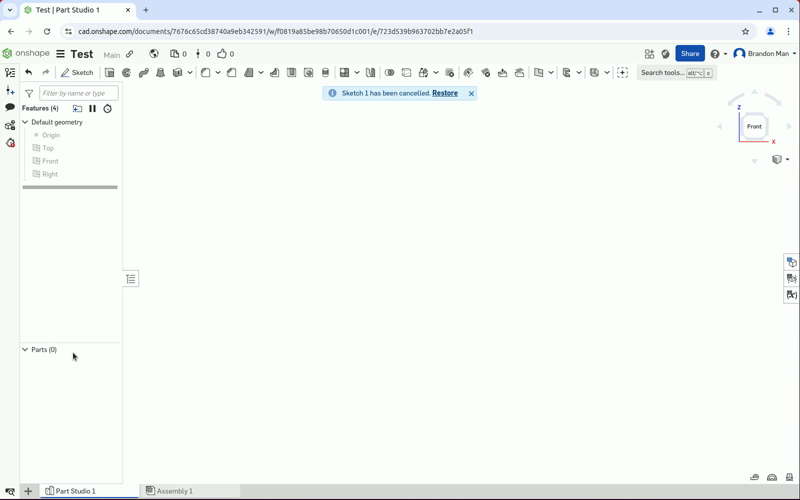
key(shift+y)
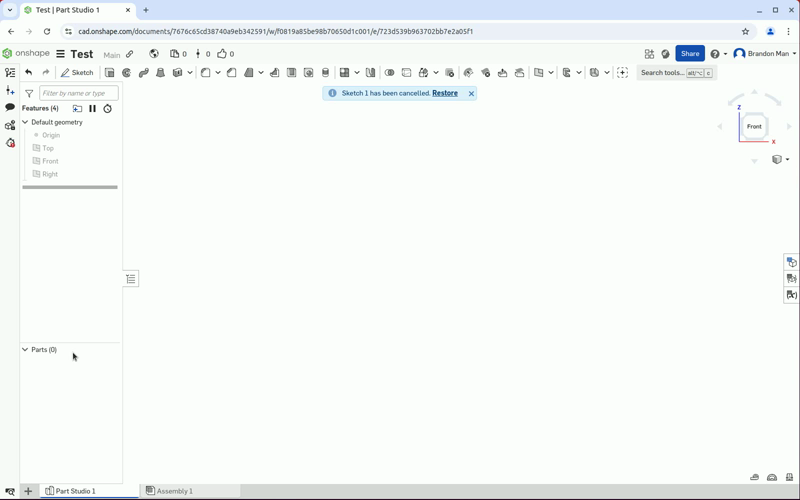
key(shift+s)
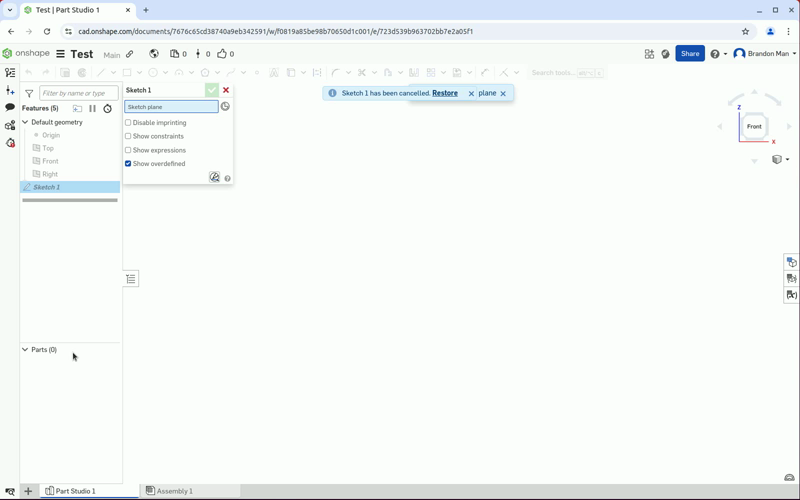
mouse_move(73, 163)
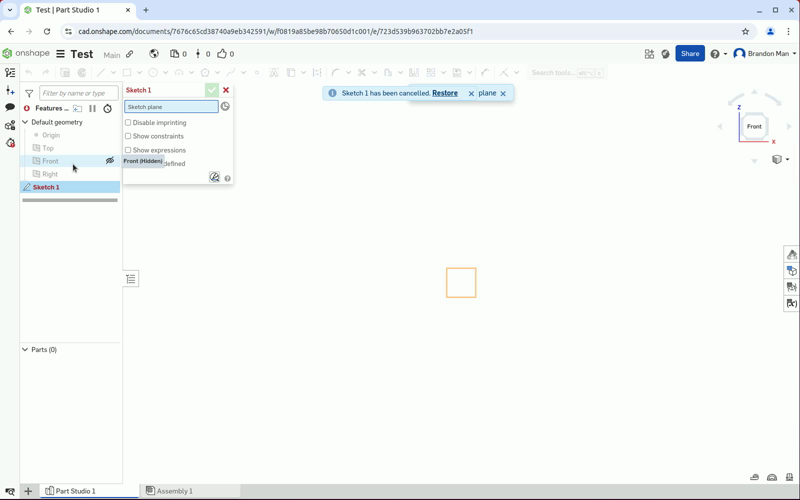
click(73, 163)
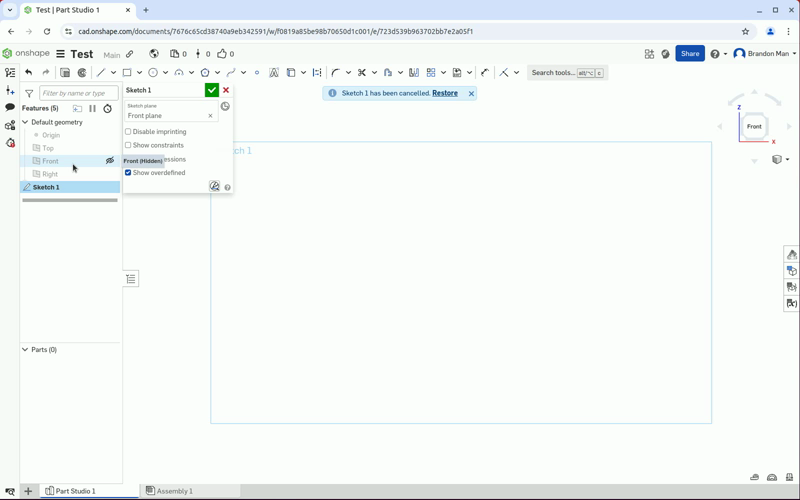
mouse_move(73, 352)
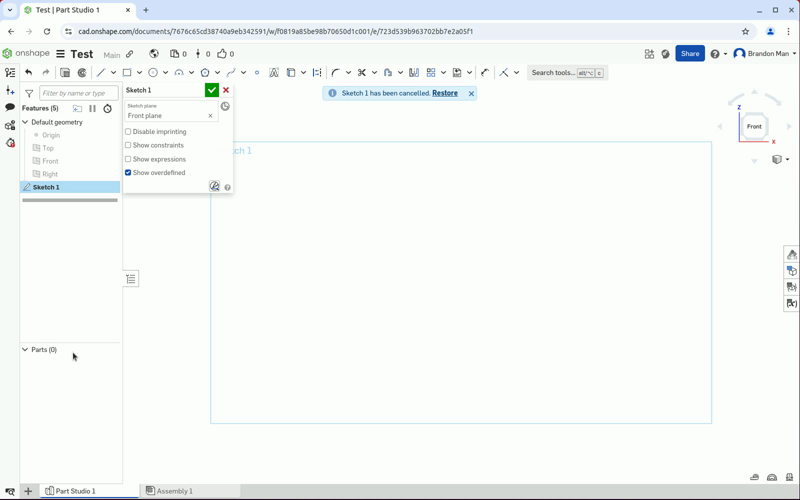
key(y)
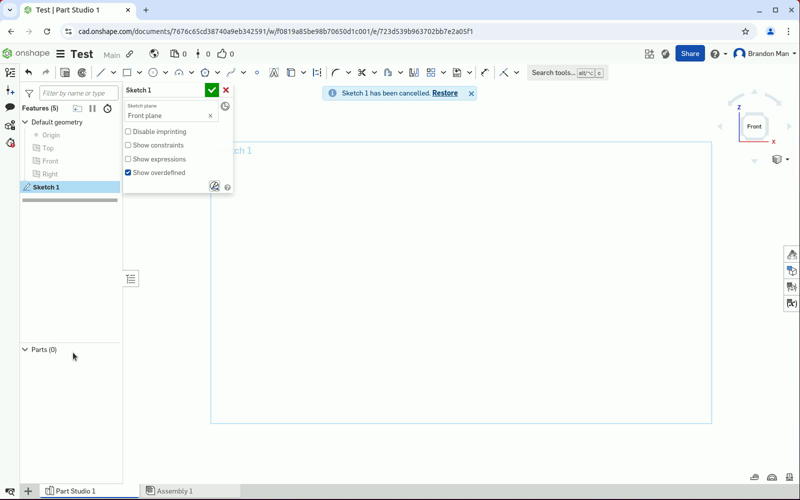
key(l)
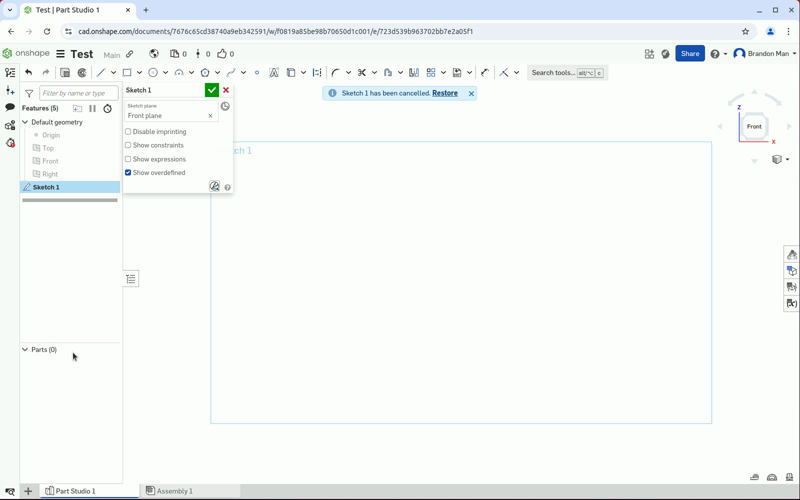
key_down(shift)
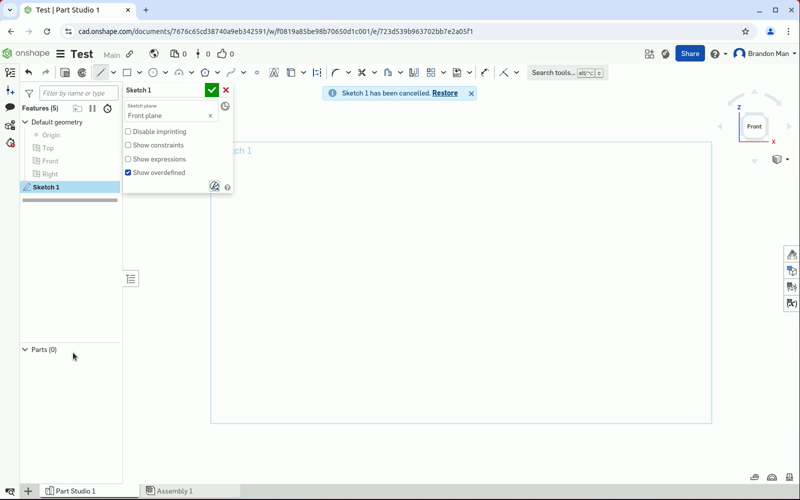
mouse_move(438, 295)
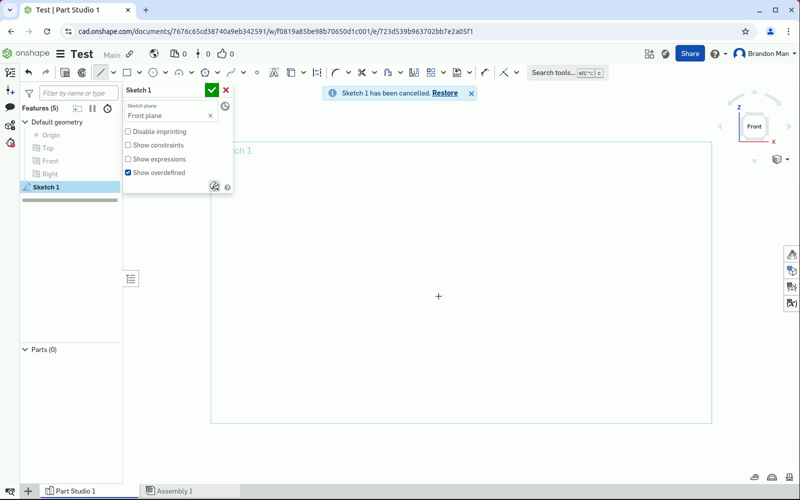
click(438, 295)
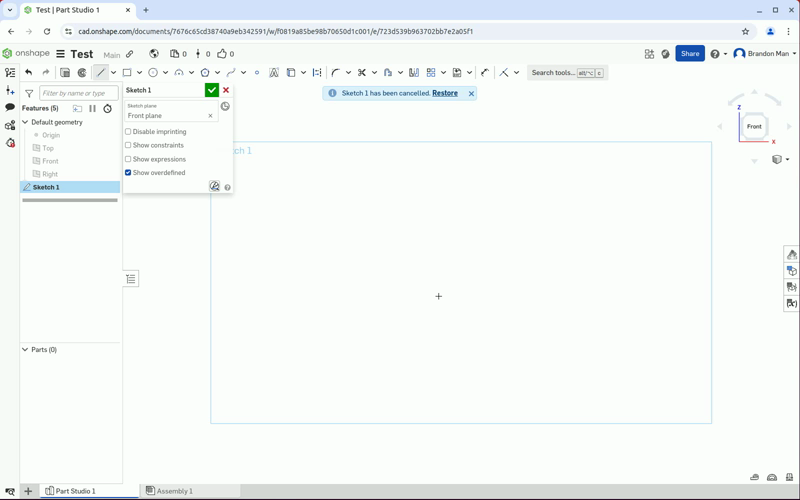
key_up(shift)
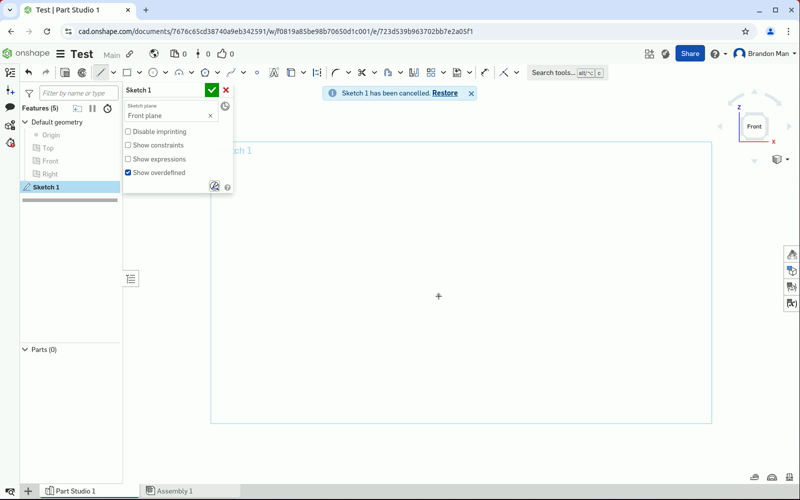
key_down(shift)
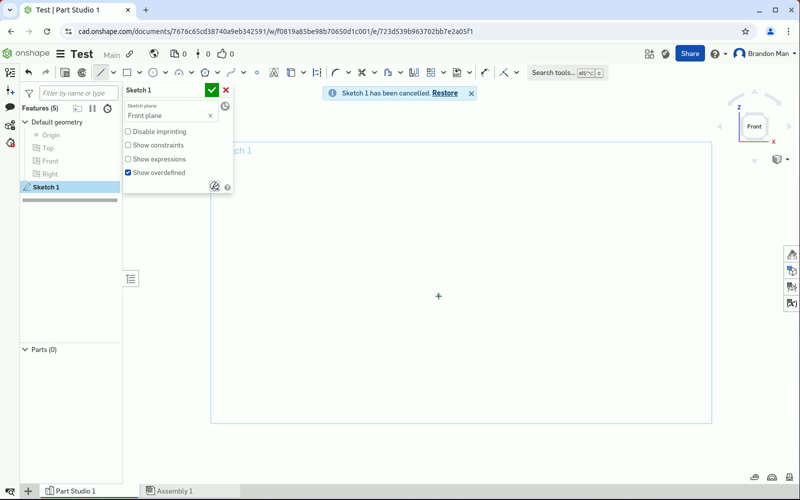
mouse_move(468, 295)
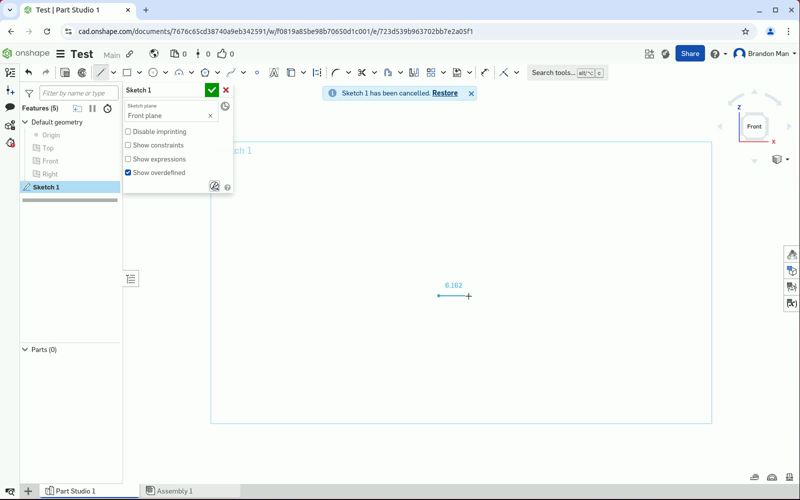
mouse_move(461, 308)
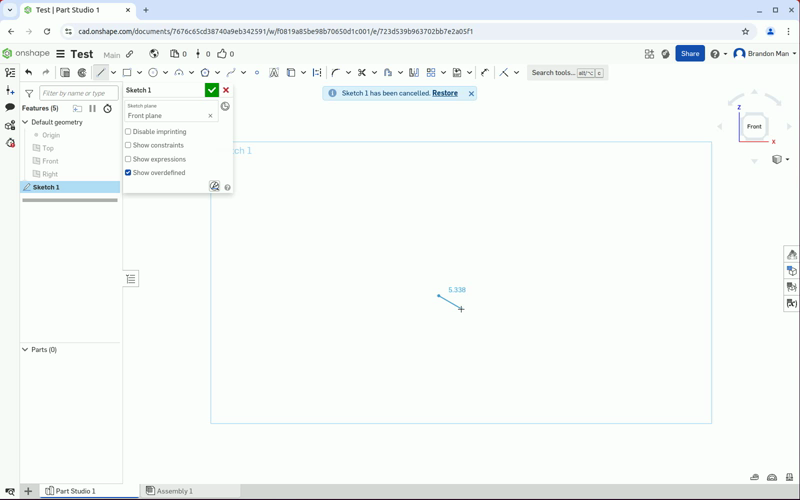
click(461, 308)
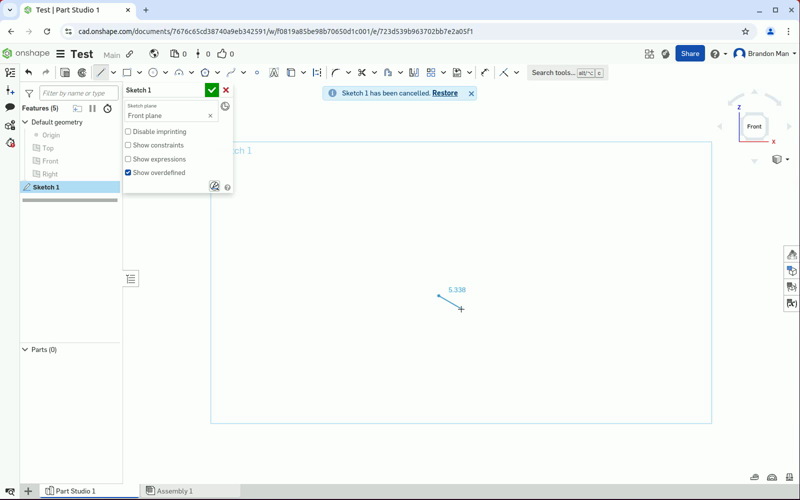
key_up(shift)
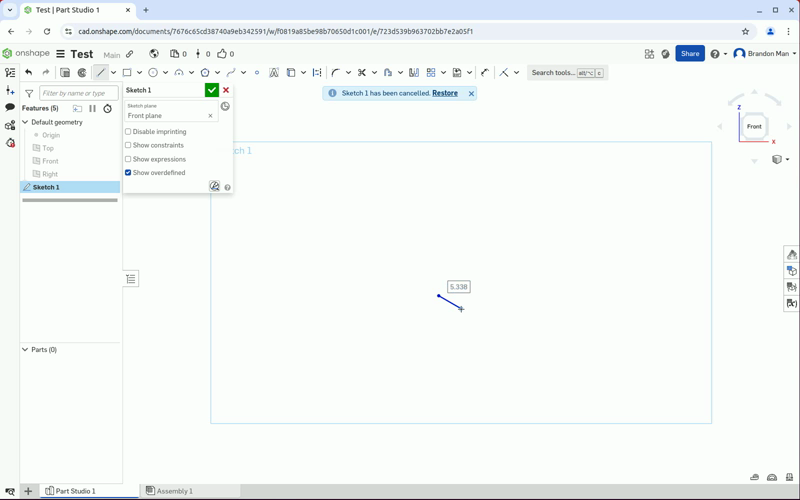
key_down(shift)
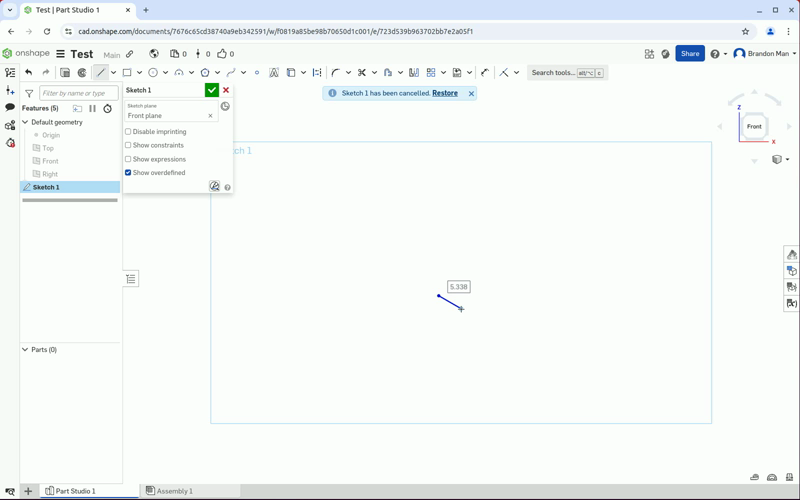
mouse_move(491, 308)
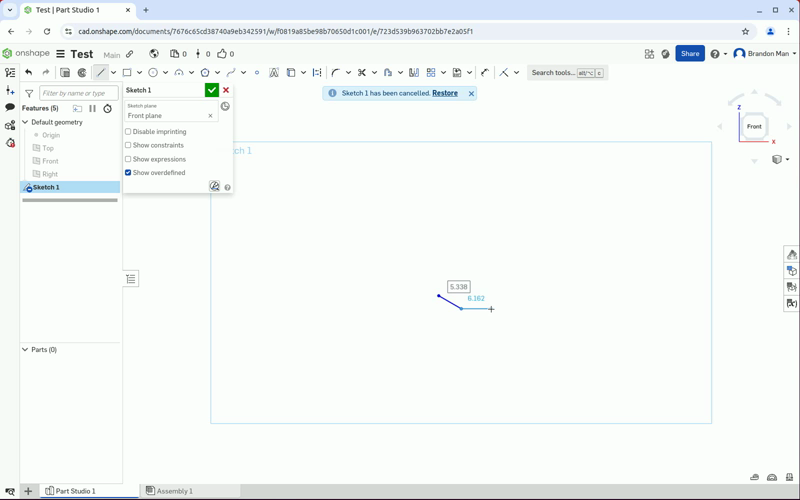
mouse_move(483, 295)
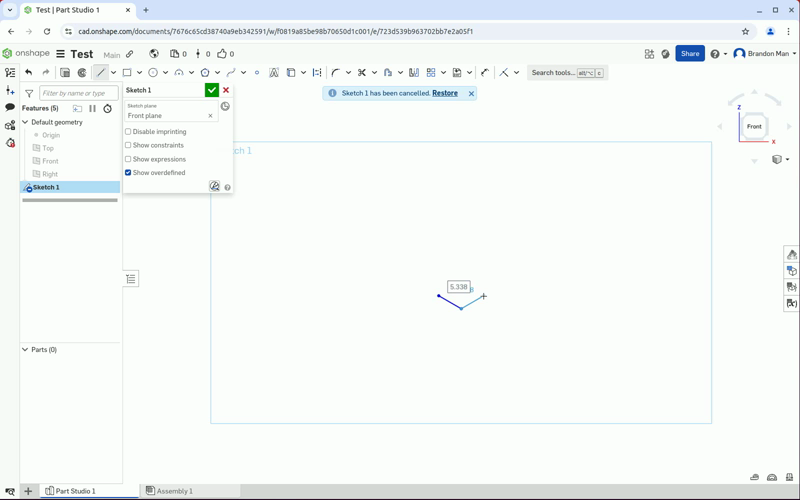
click(483, 295)
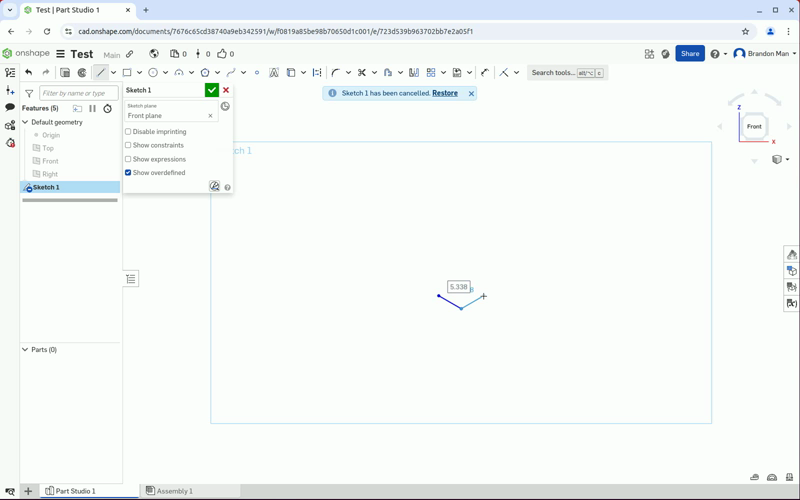
key_up(shift)
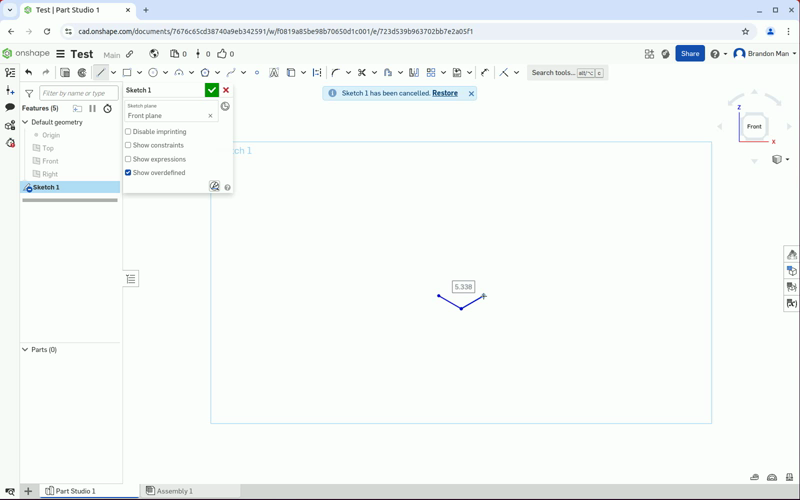
key_down(shift)
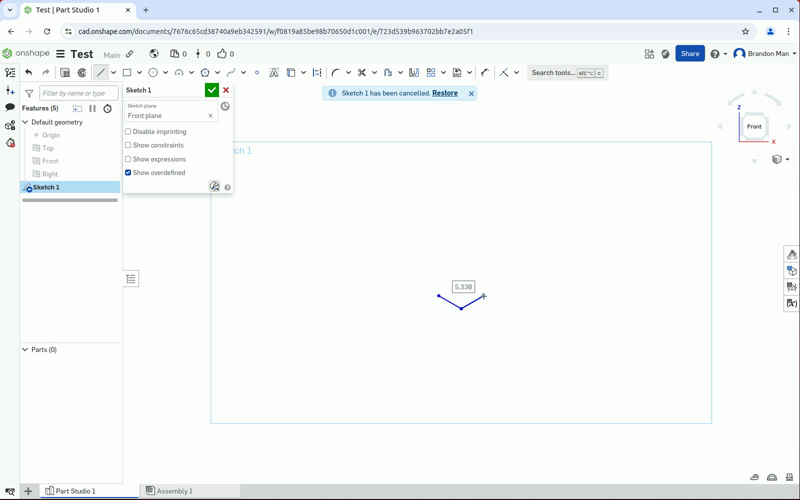
mouse_move(513, 295)
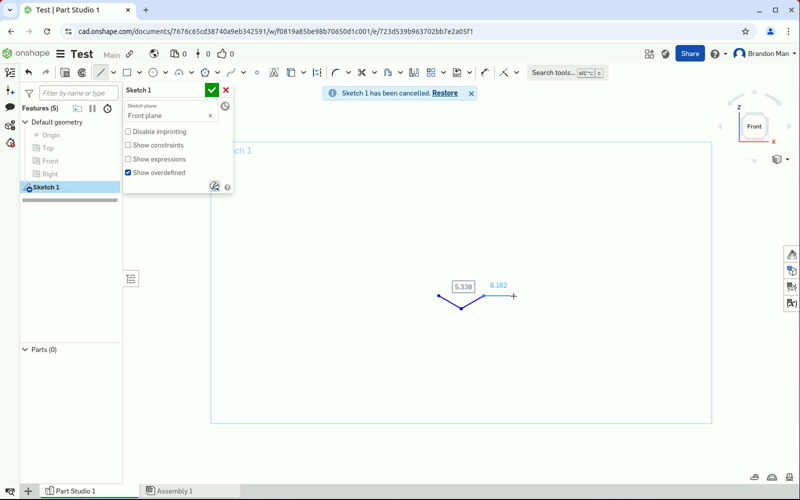
mouse_move(483, 269)
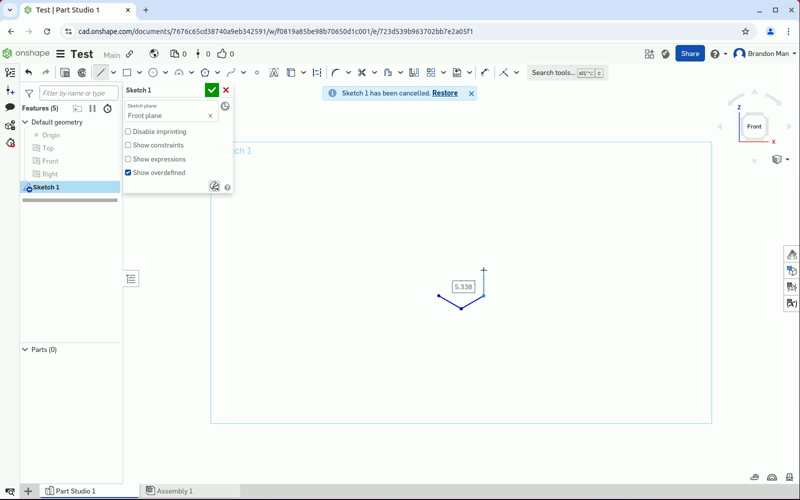
click(483, 269)
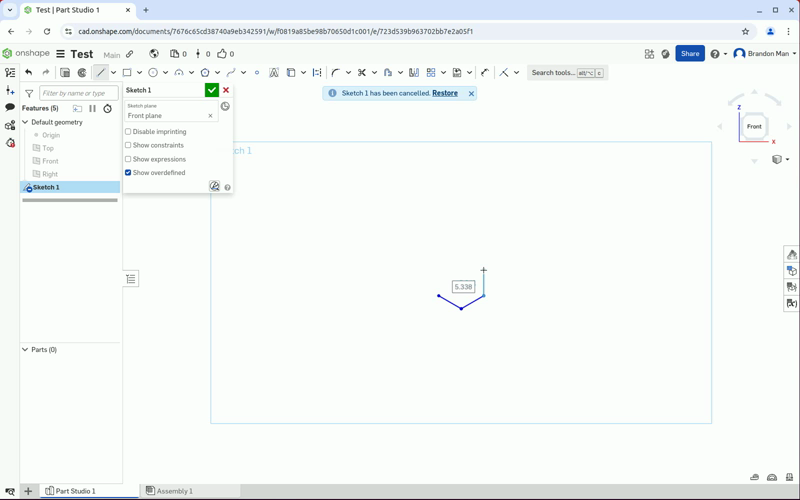
key_up(shift)
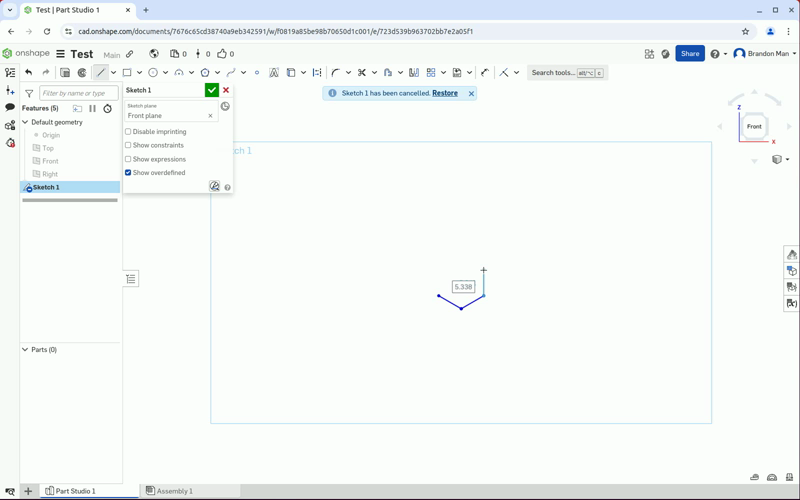
key_down(shift)
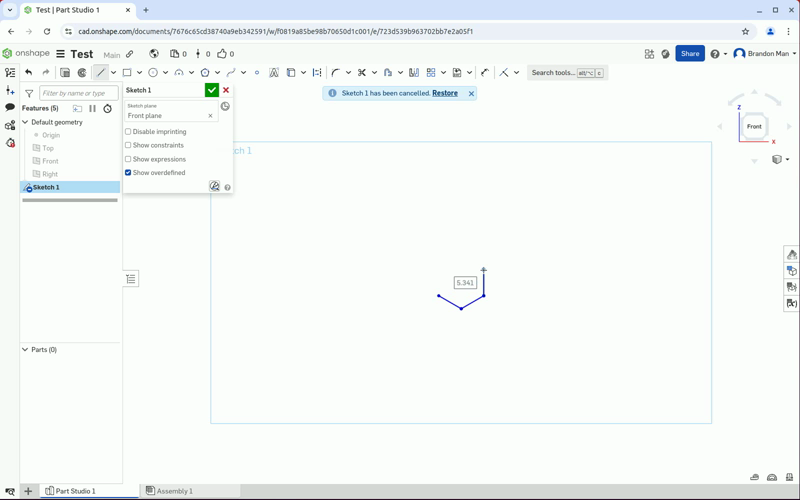
mouse_move(513, 269)
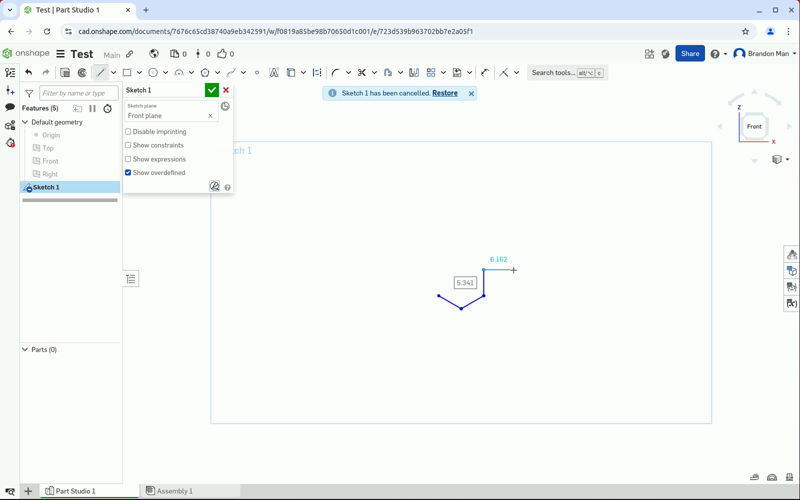
mouse_move(461, 256)
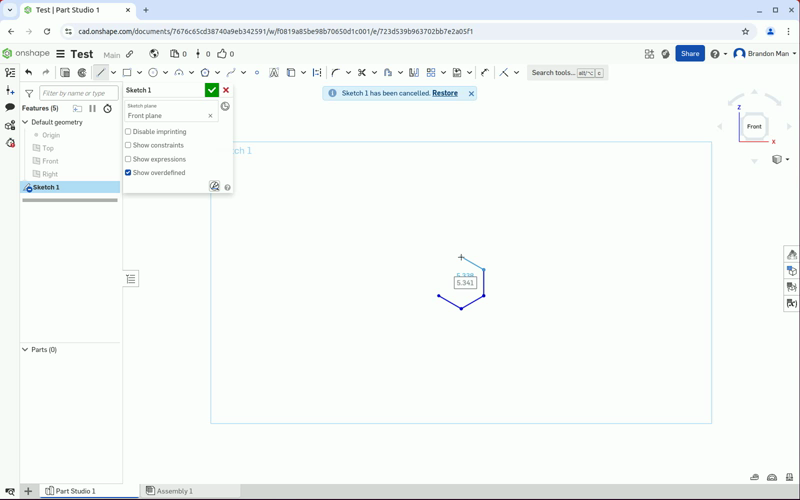
click(461, 256)
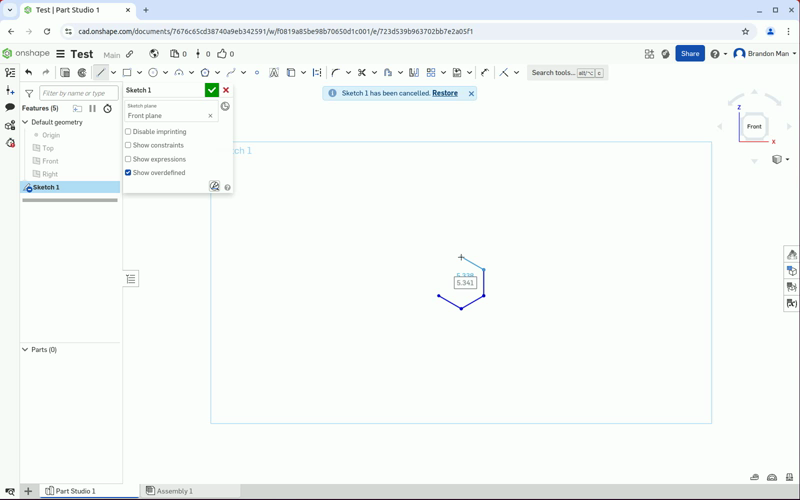
key_up(shift)
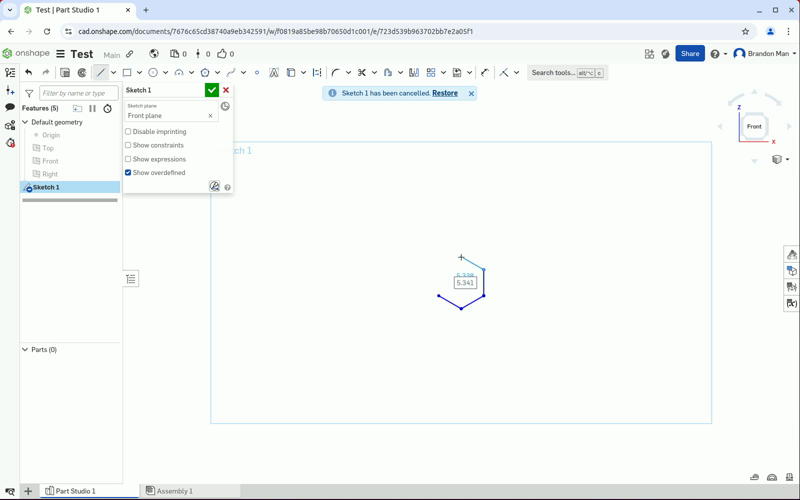
key_down(shift)
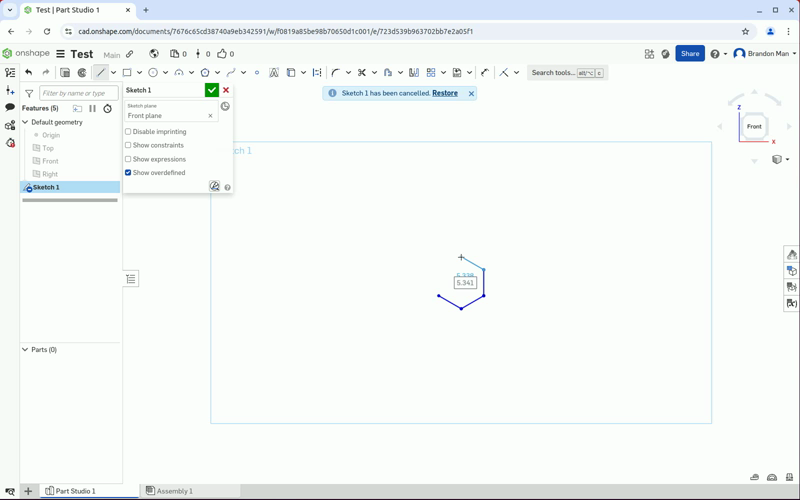
mouse_move(491, 256)
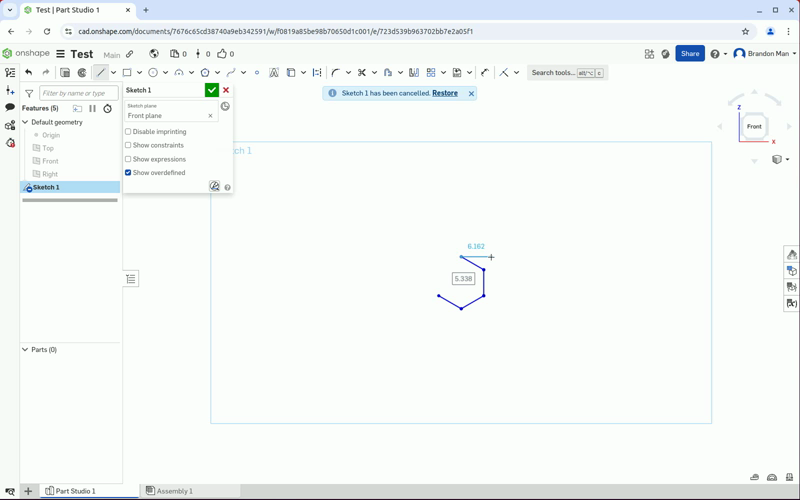
mouse_move(438, 269)
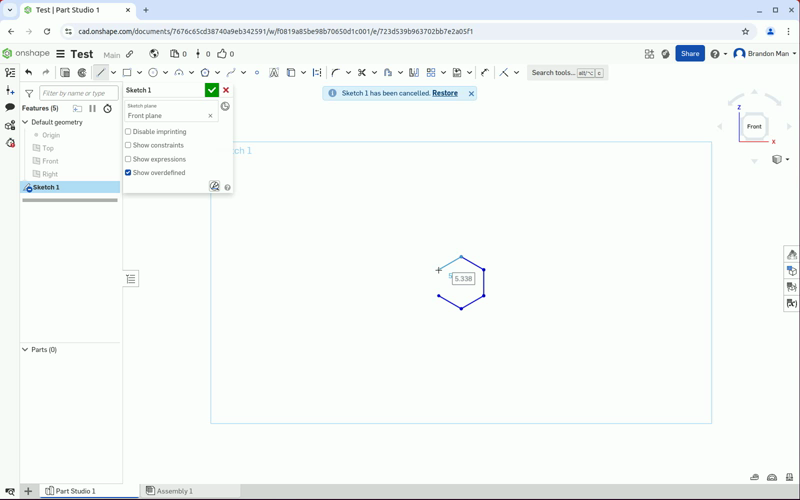
click(438, 269)
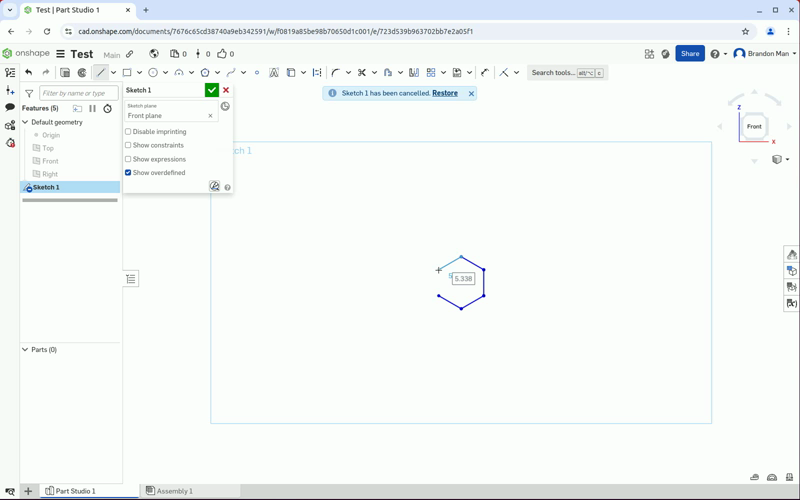
key_up(shift)
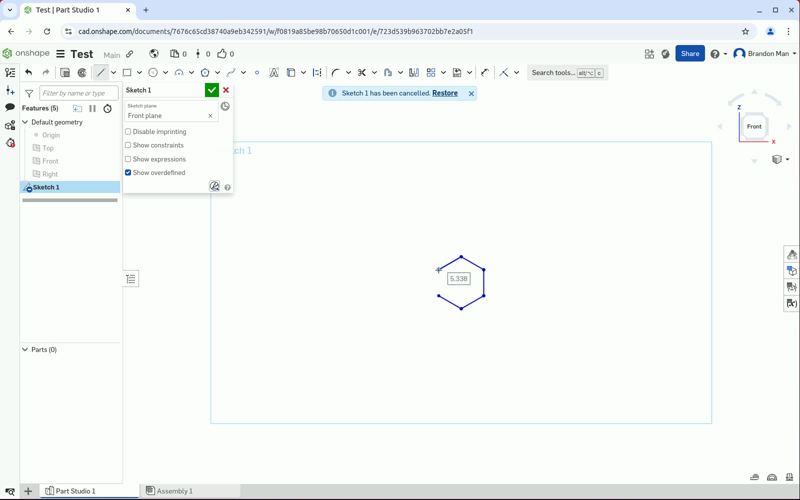
mouse_move(468, 269)
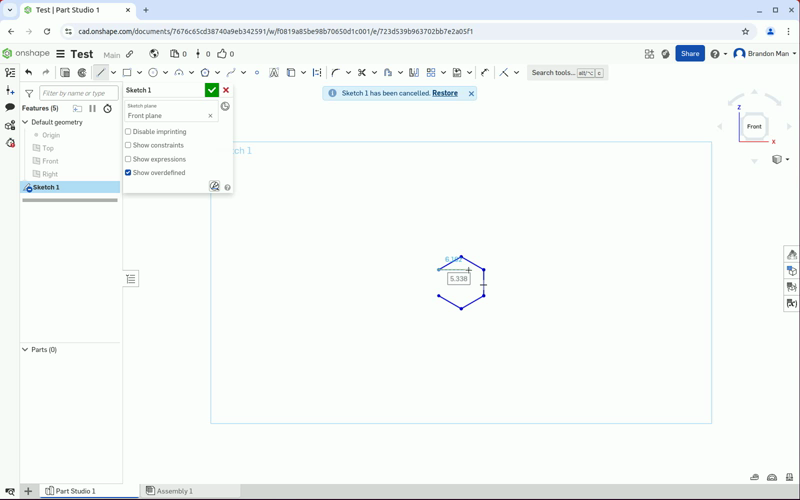
key_down(shift)
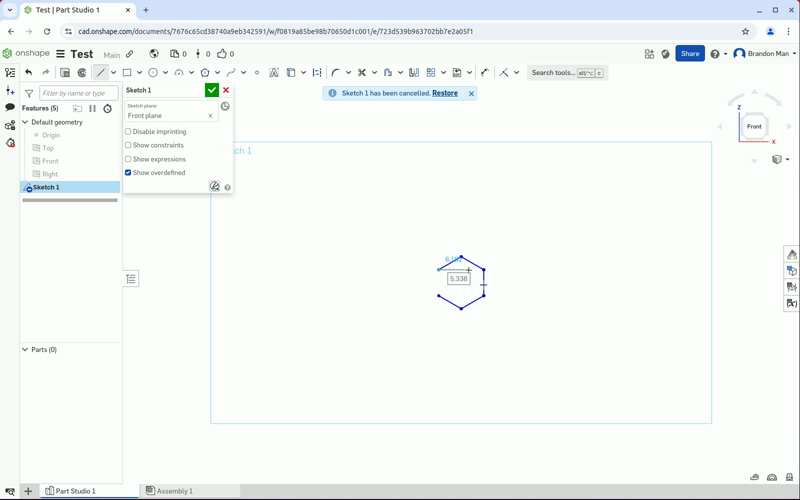
mouse_move(438, 295)
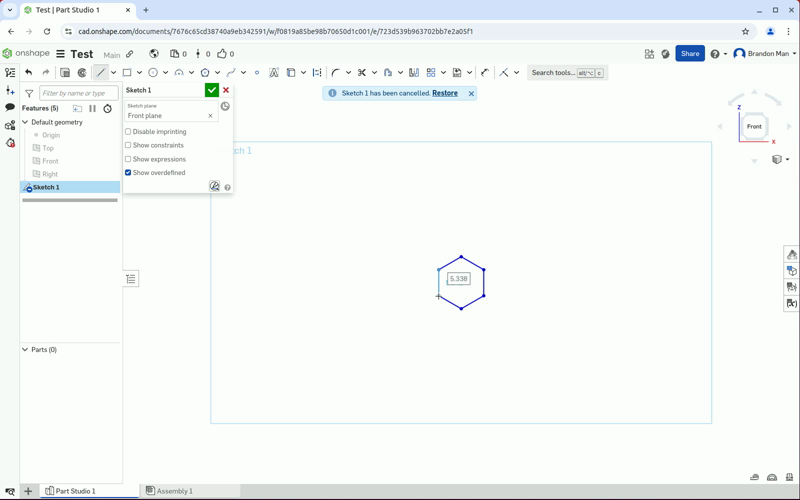
key_up(shift)
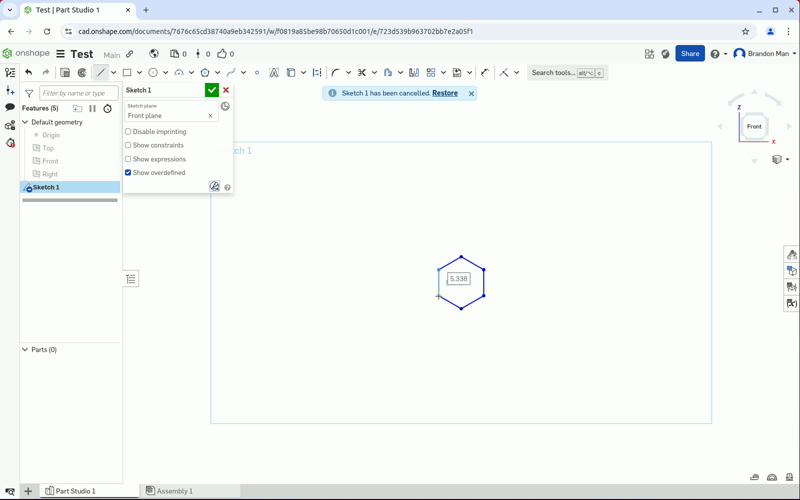
click(438, 295)
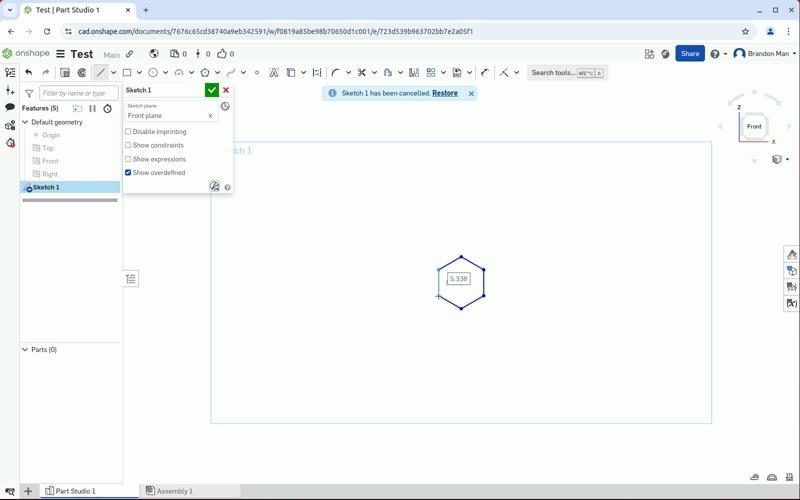
key(esc)
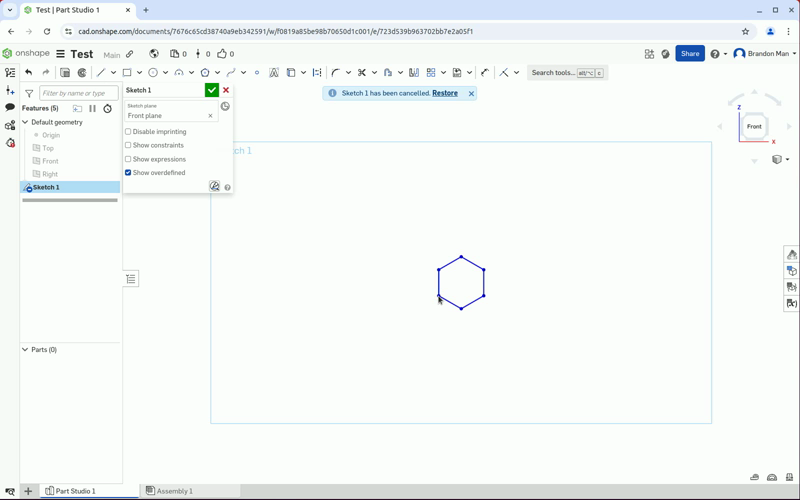
key(c)
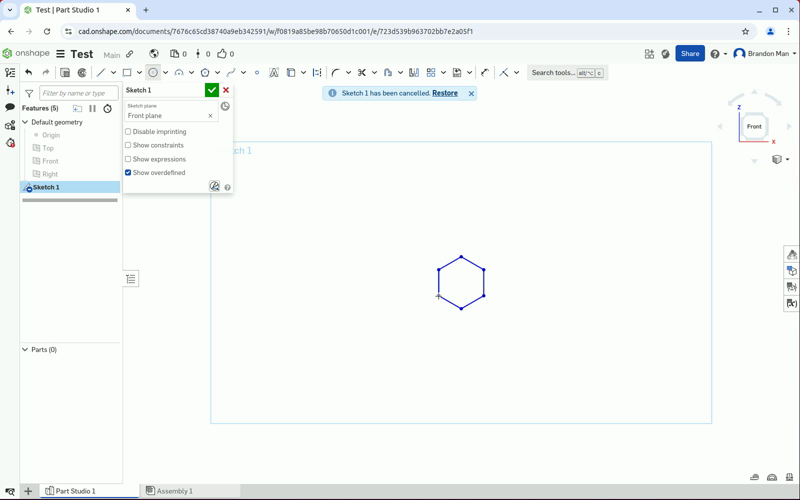
key_down(shift)
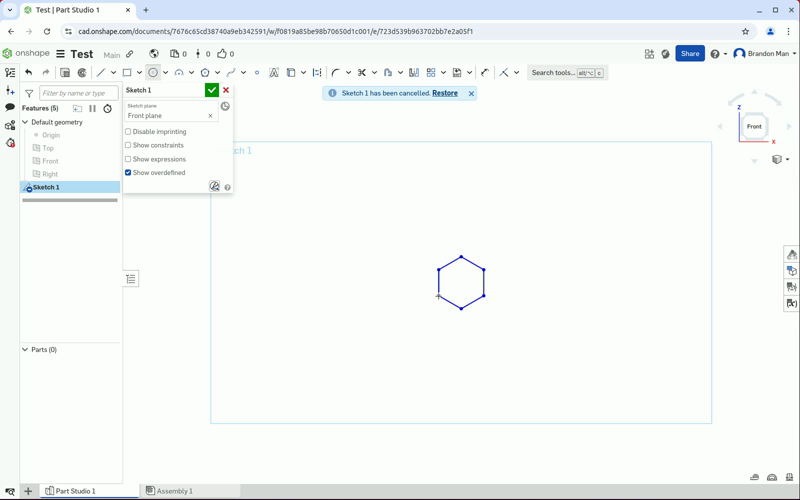
mouse_move(461, 282)
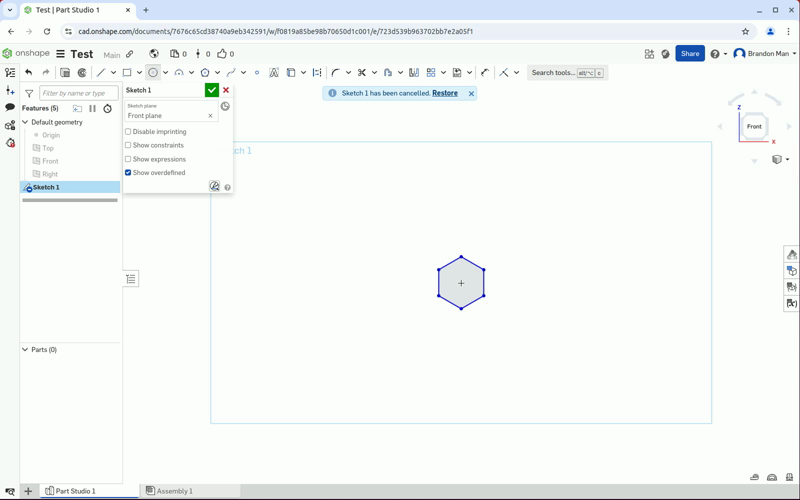
click(461, 282)
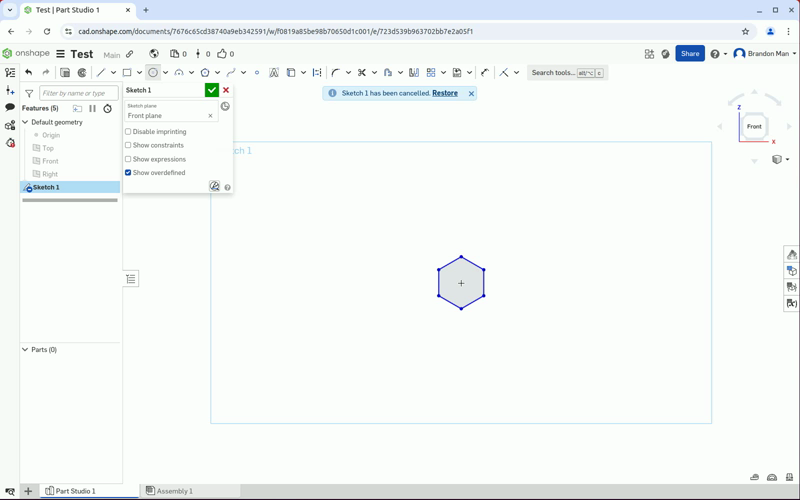
key_up(shift)
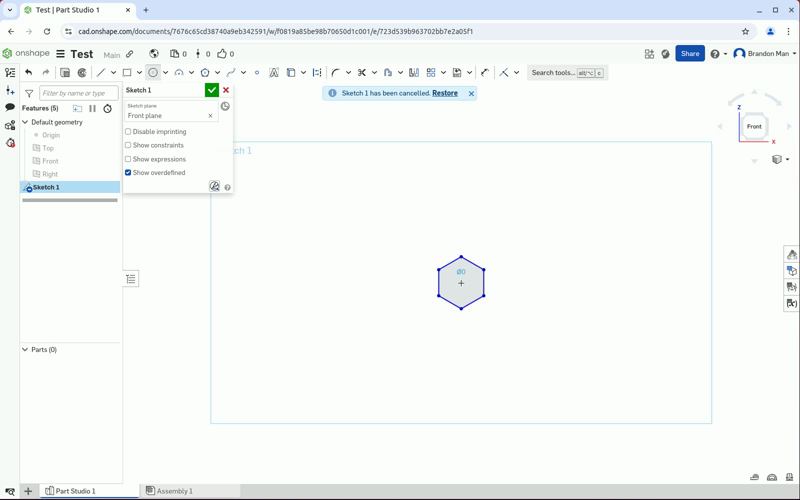
mouse_move(474, 282)
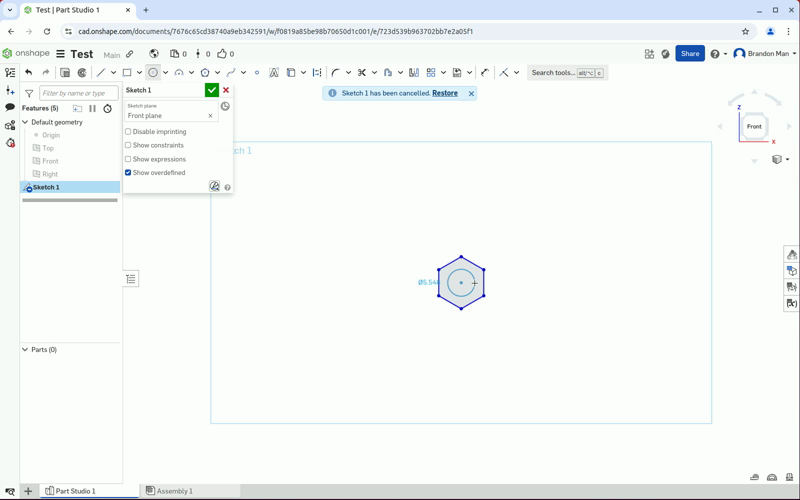
click(474, 282)
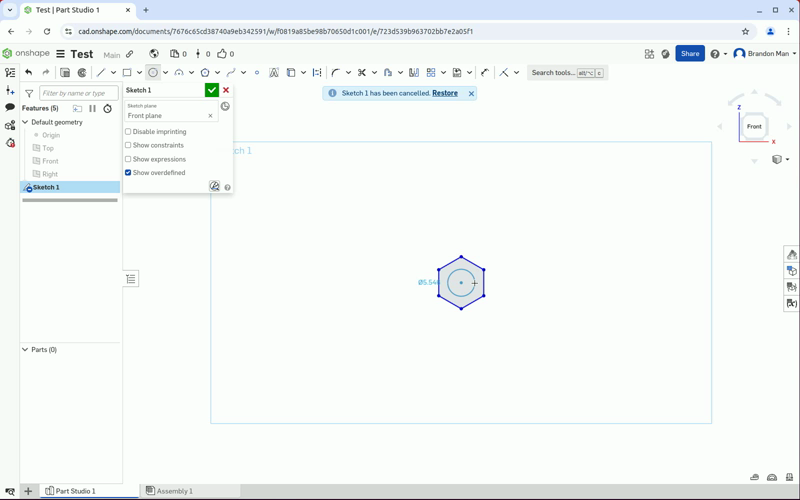
key(esc)
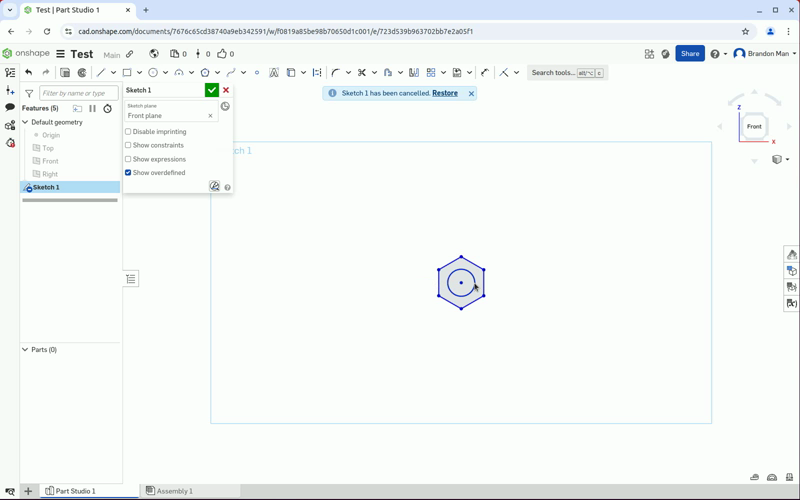
mouse_move(471, 297)
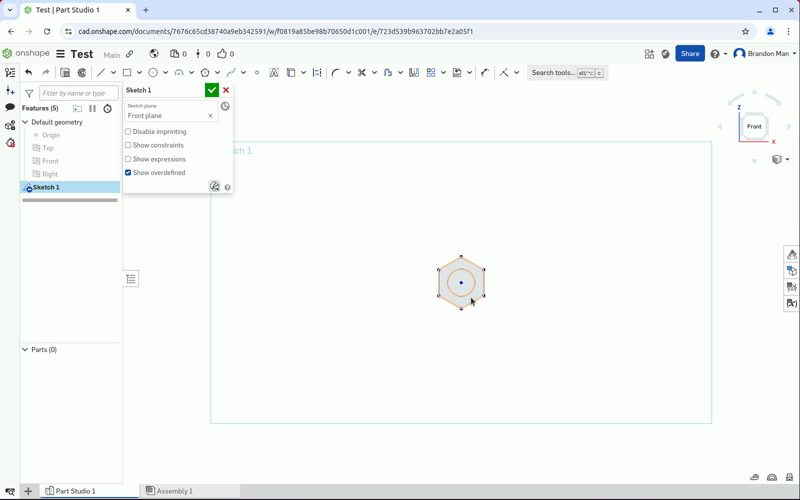
scroll(6)
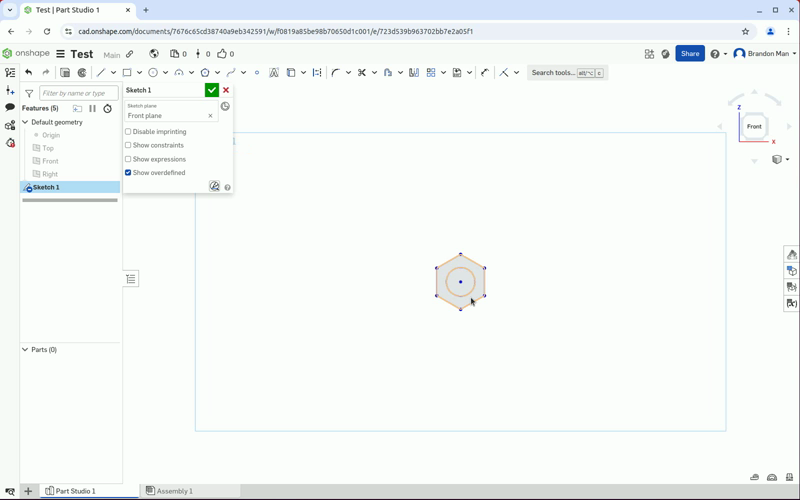
scroll(6)
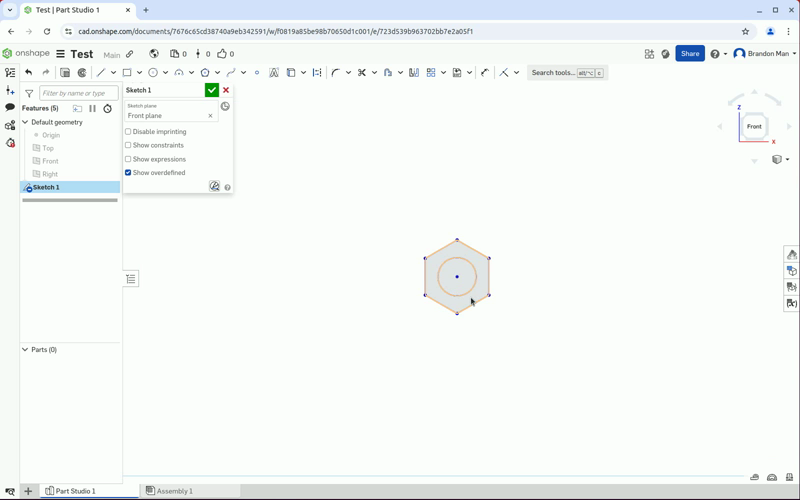
scroll(6)
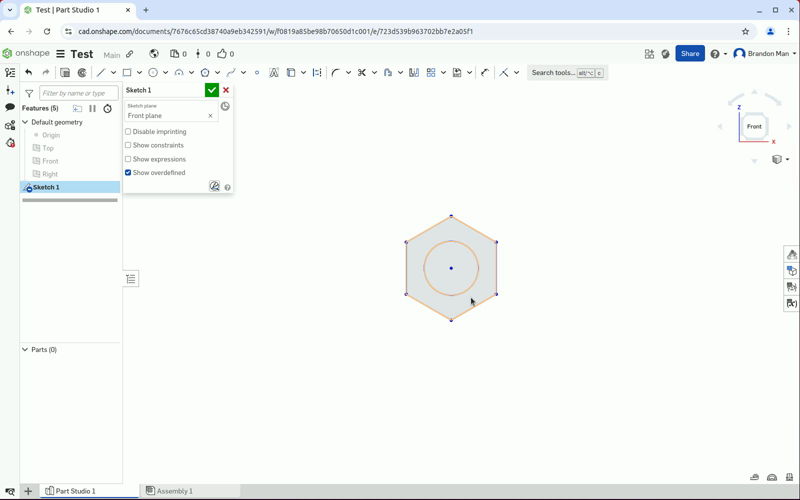
scroll(6)
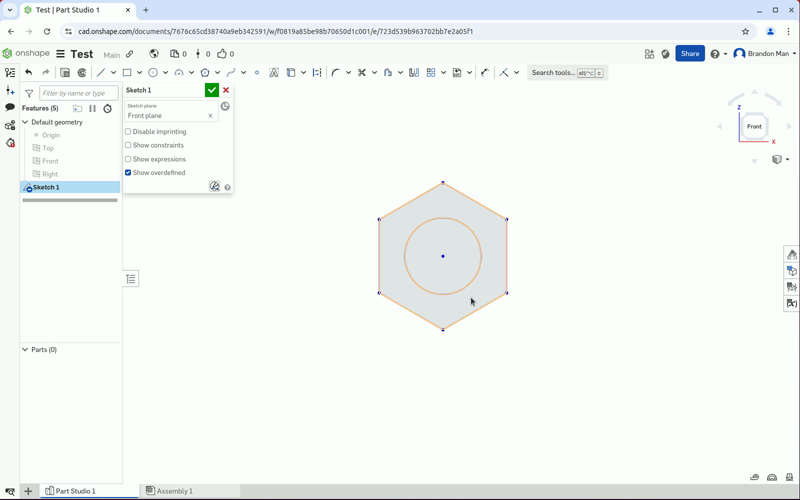
scroll(6)
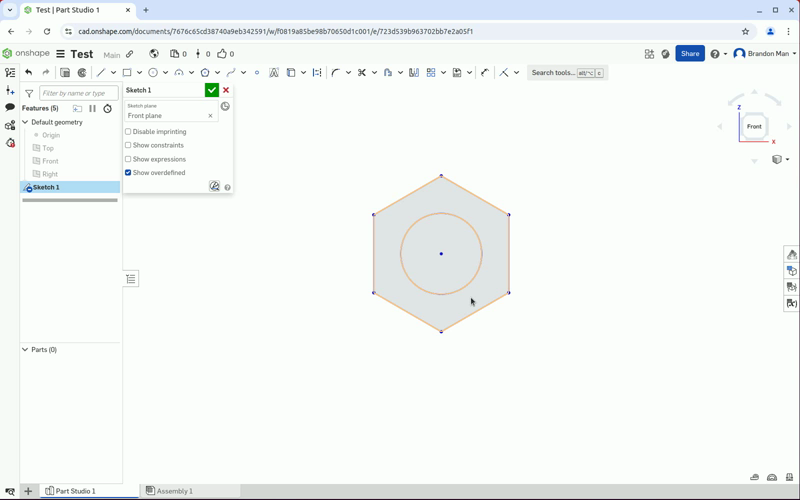
scroll(6)
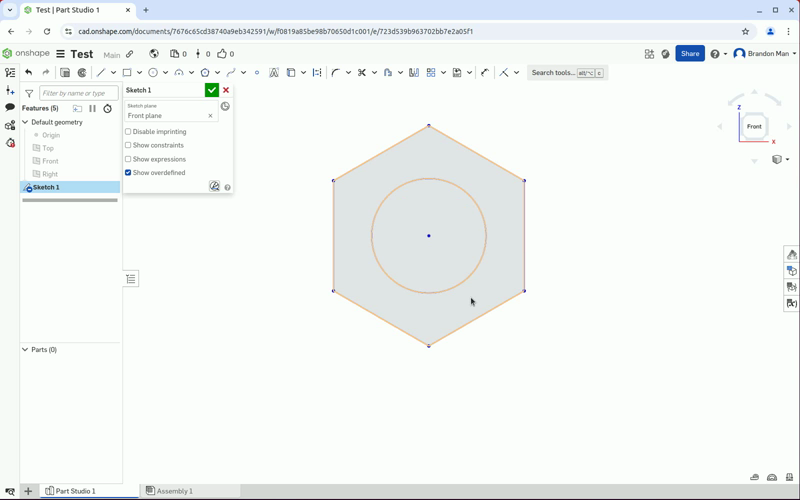
scroll(6)
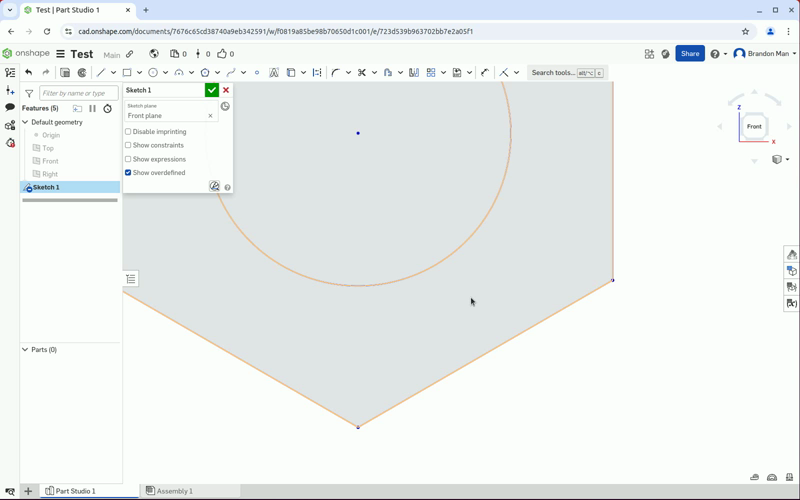
click(471, 297)
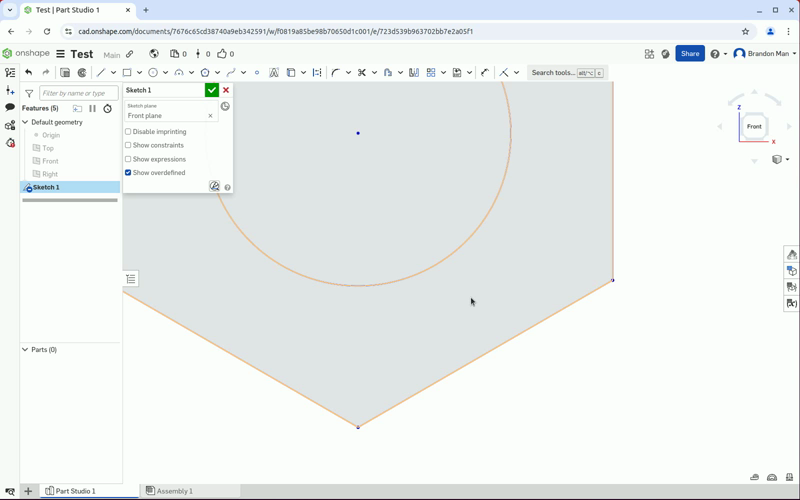
scroll(-6)
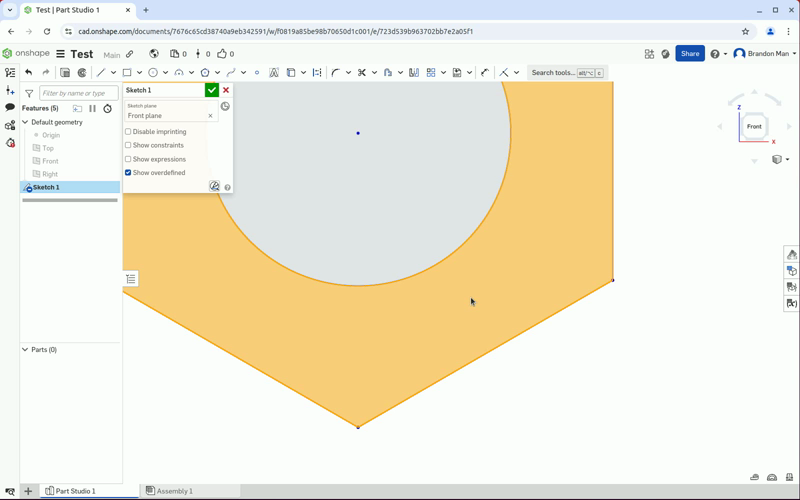
scroll(-6)
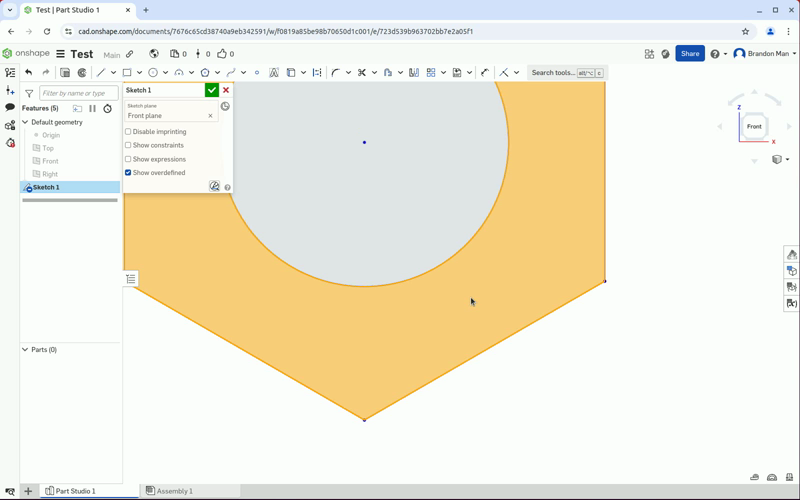
scroll(-6)
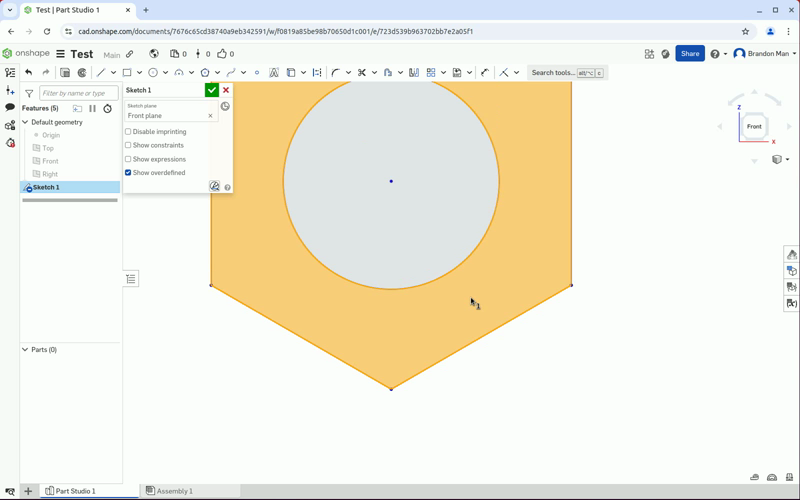
scroll(-6)
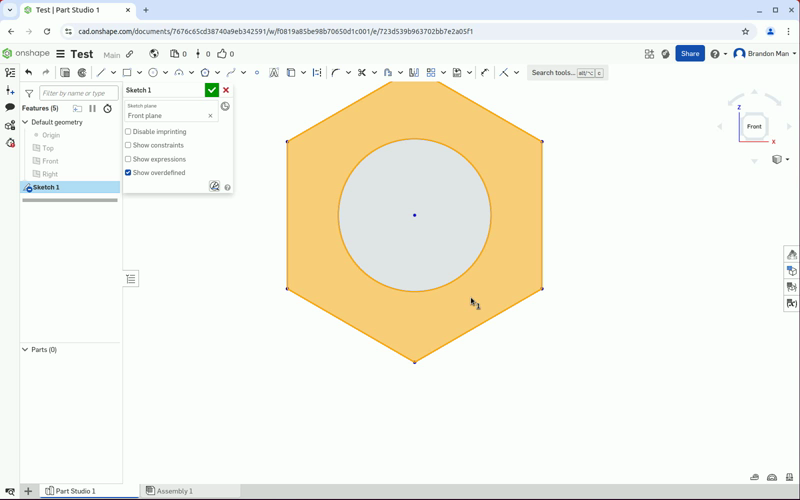
scroll(-6)
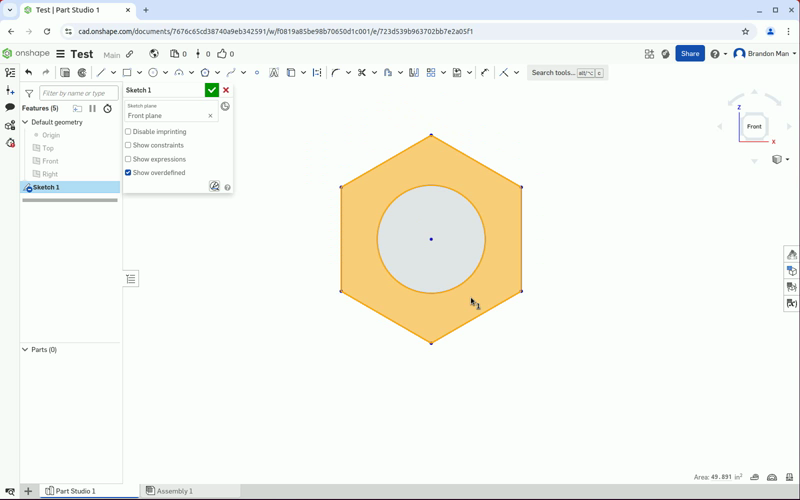
scroll(-6)
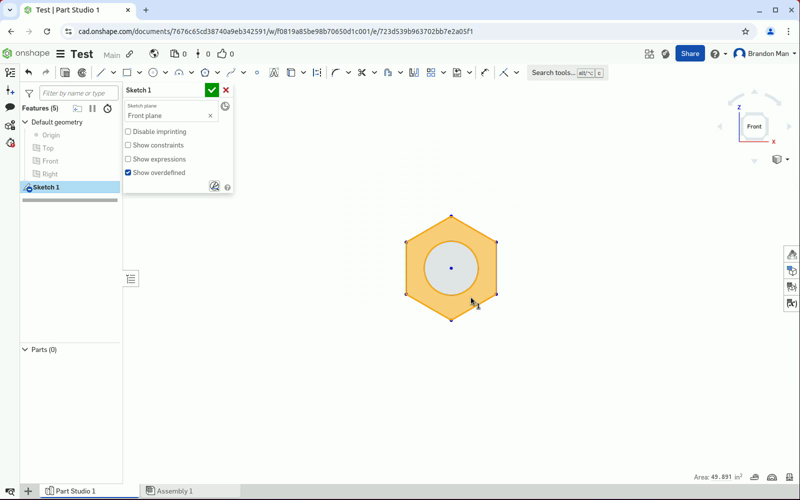
scroll(-6)
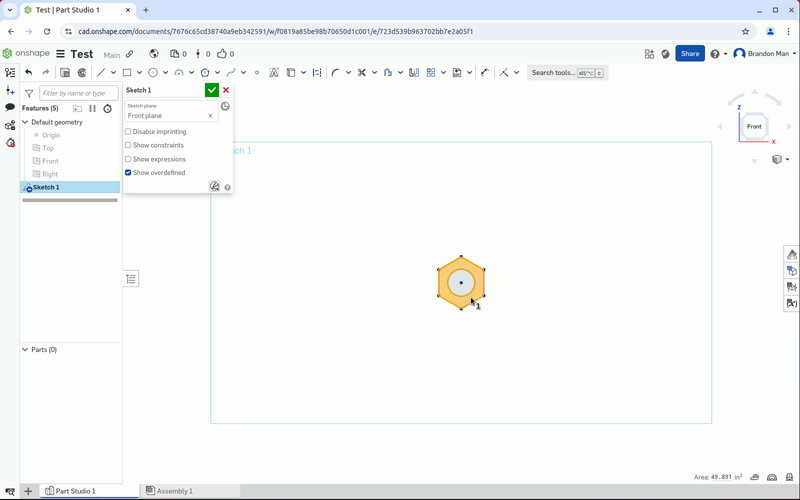
mouse_move(73, 352)
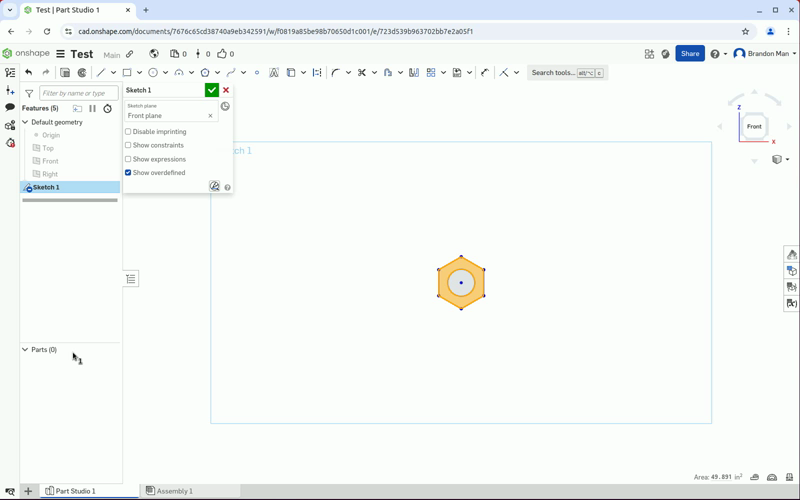
key(shift+y)
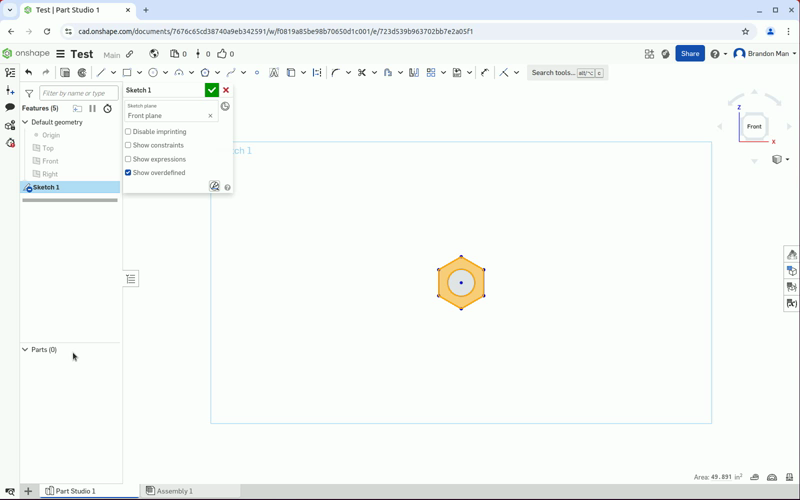
key(shift+e)
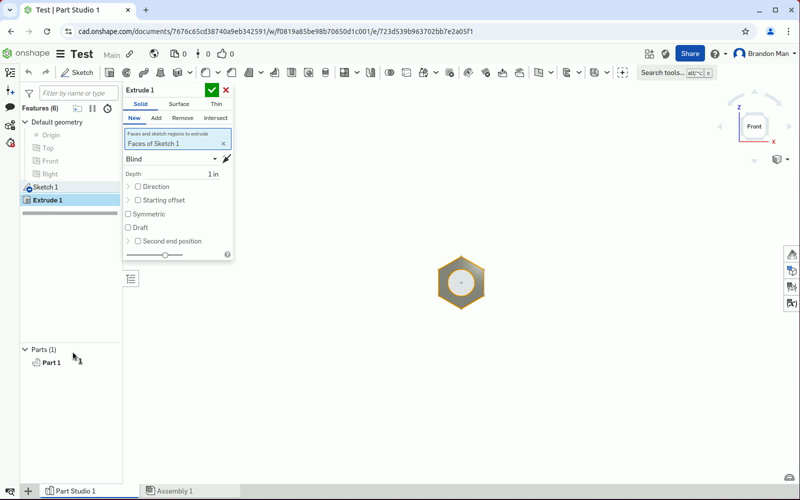
mouse_move(143, 106)
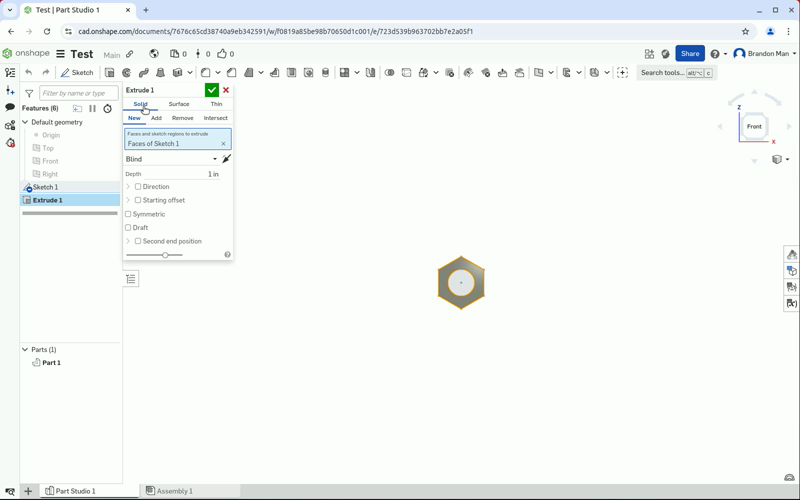
click(143, 106)
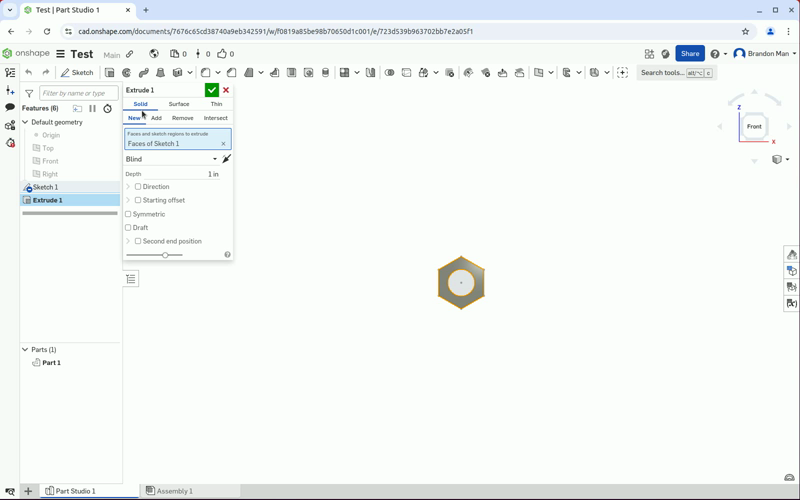
mouse_move(137, 120)
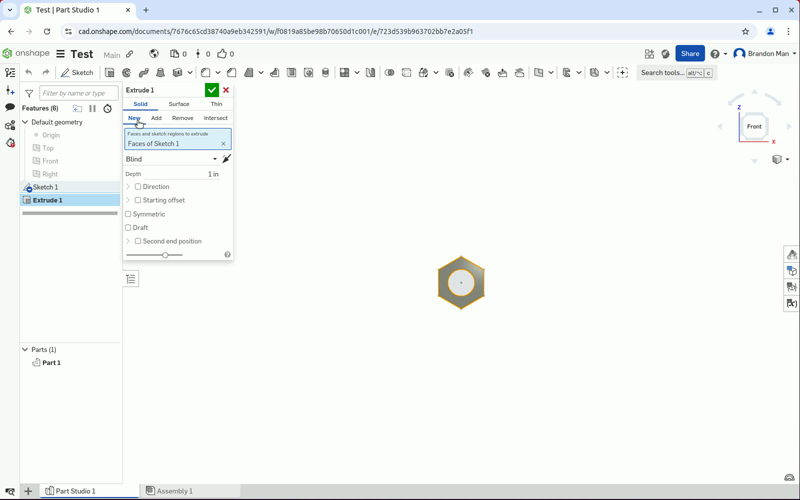
click(137, 120)
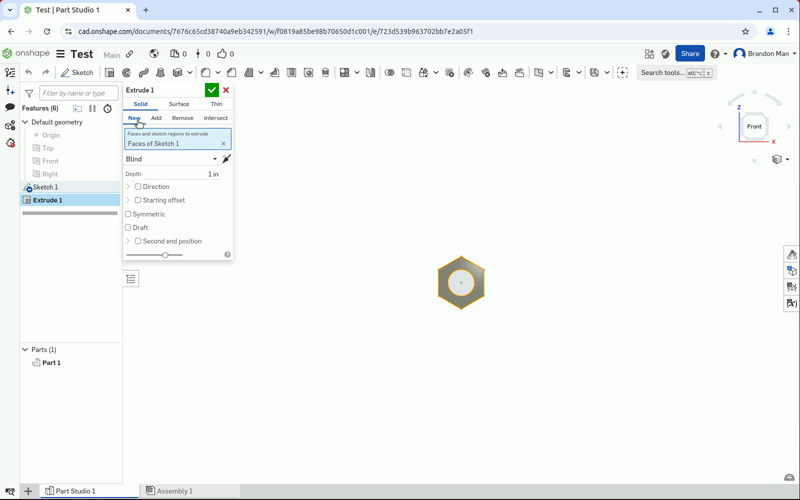
key(tab, 4)
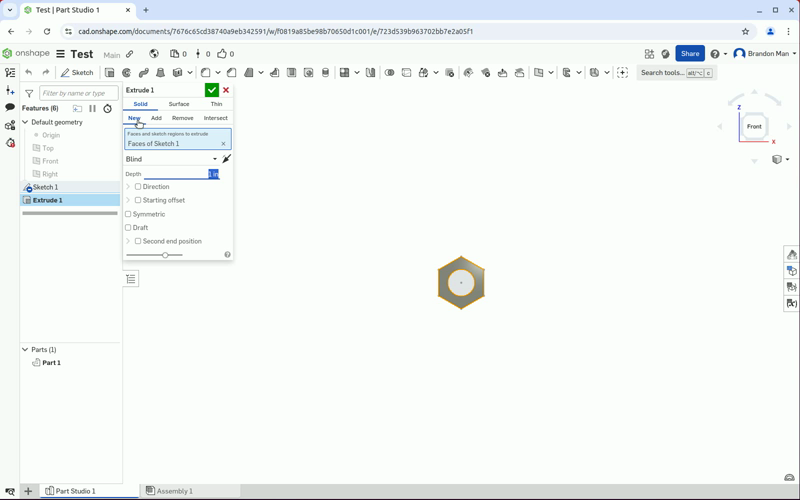
text(3.851)
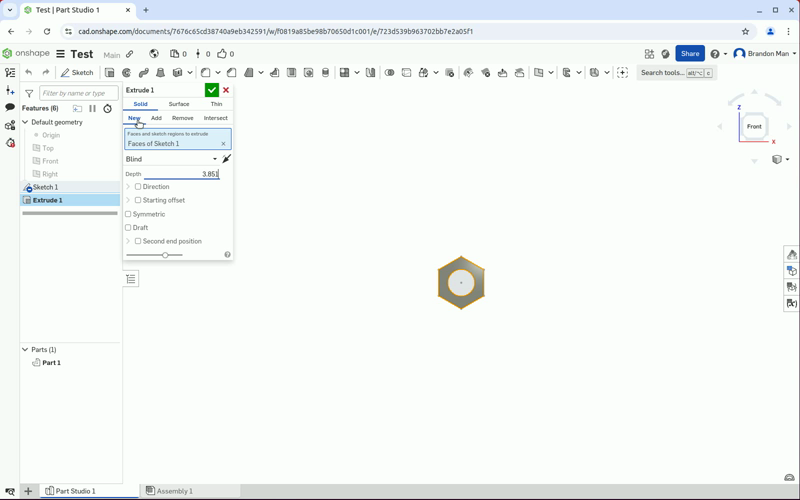
key(enter)
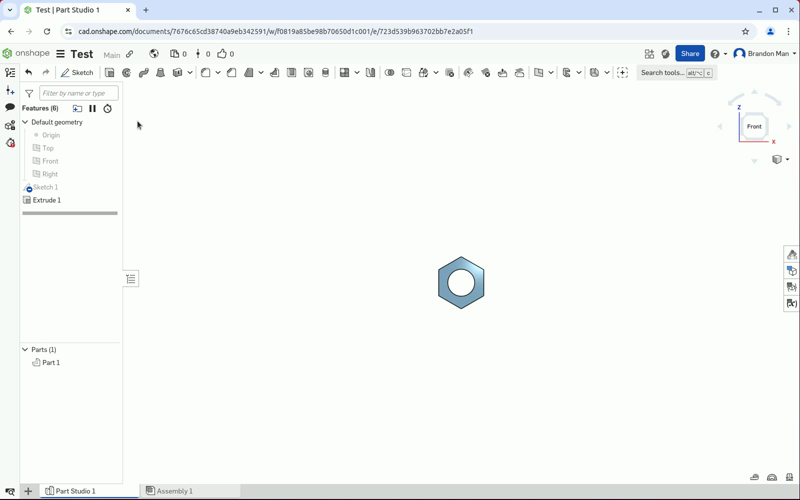
key(shift+h)
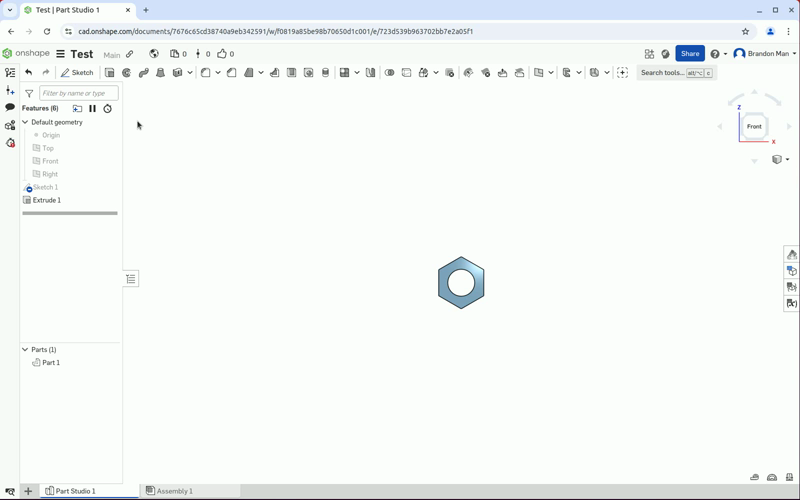
key(shift+h)
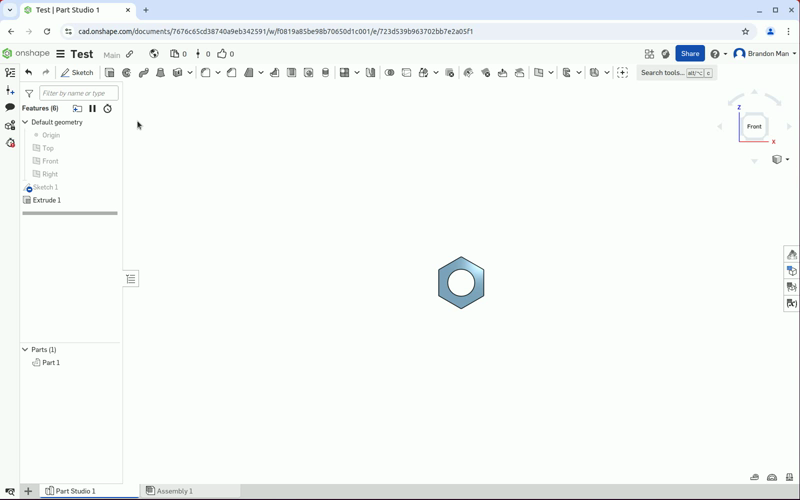
mouse_move(73, 189)
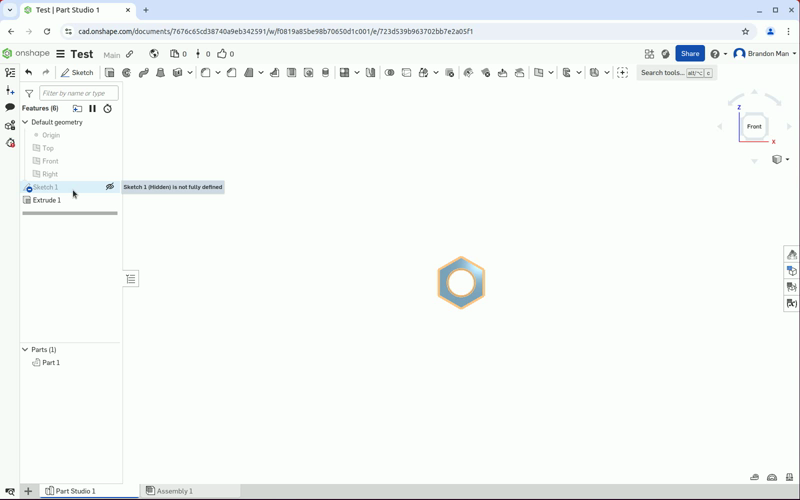
click(73, 189)
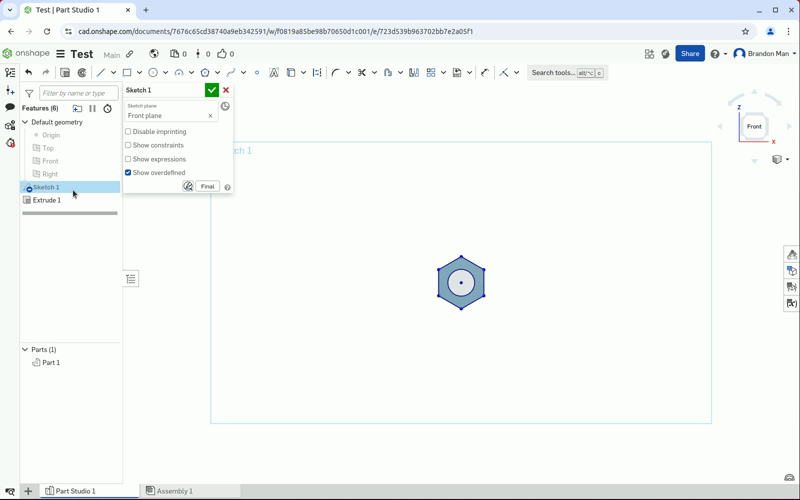
mouse_move(229, 92)
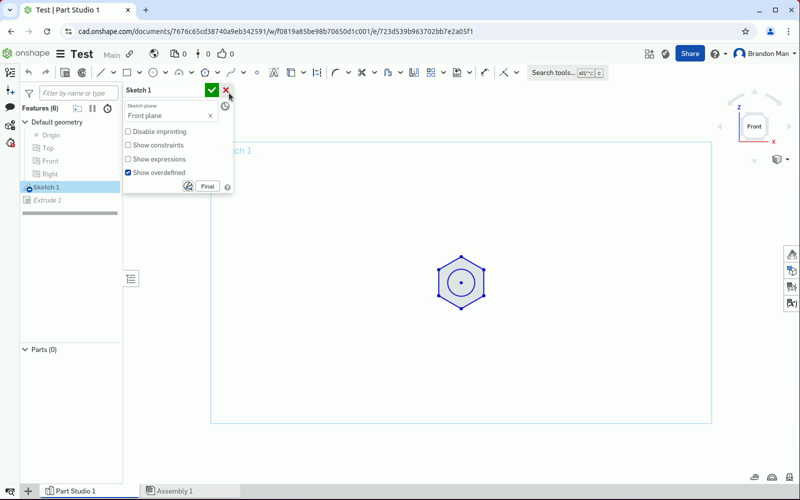
click(229, 92)
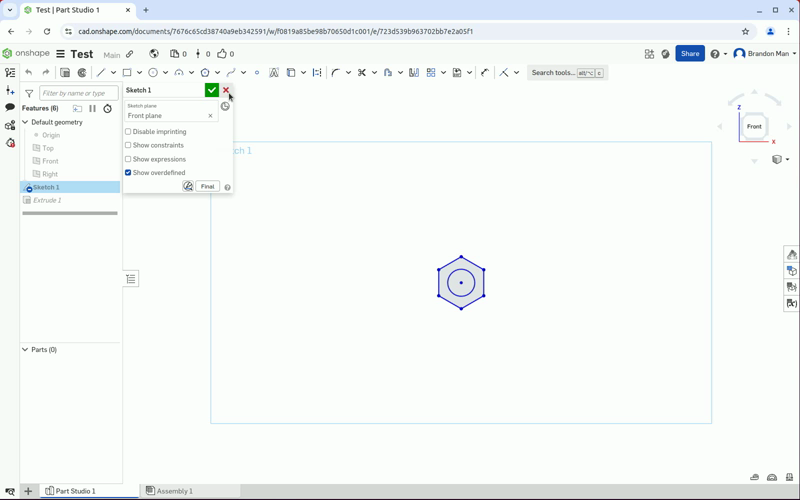
key(shift+s)
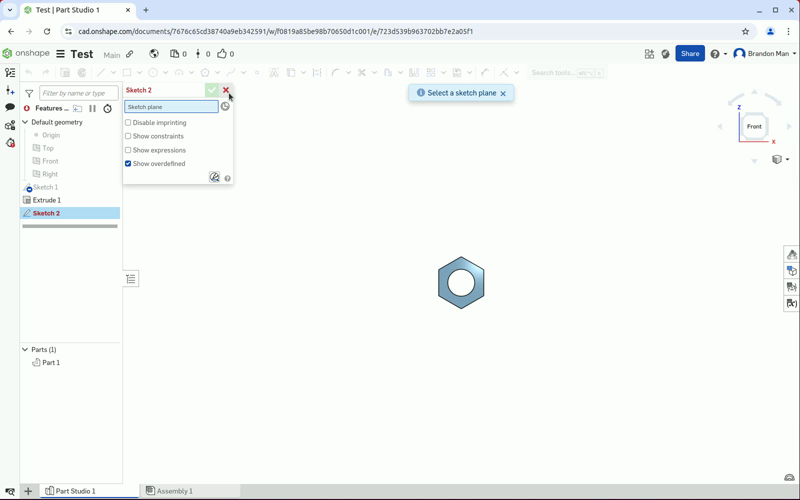
mouse_move(73, 163)
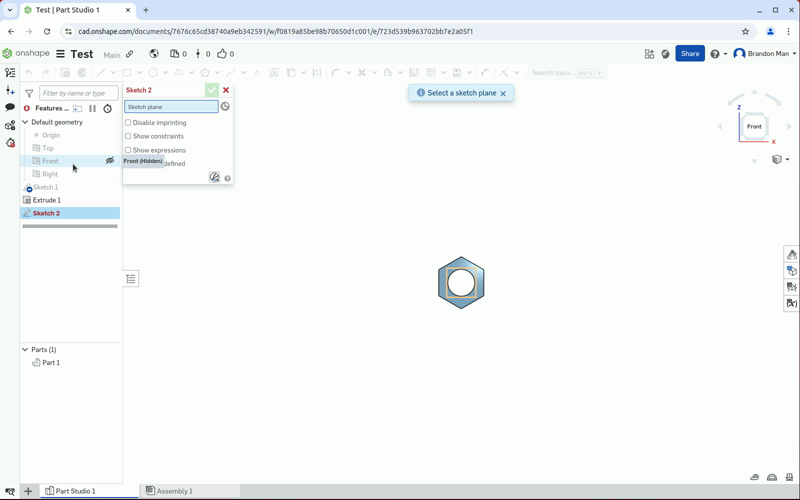
click(73, 163)
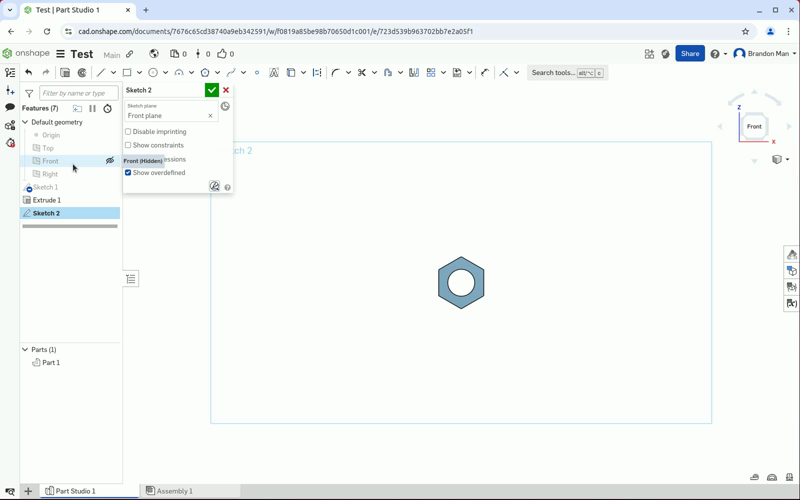
mouse_move(73, 352)
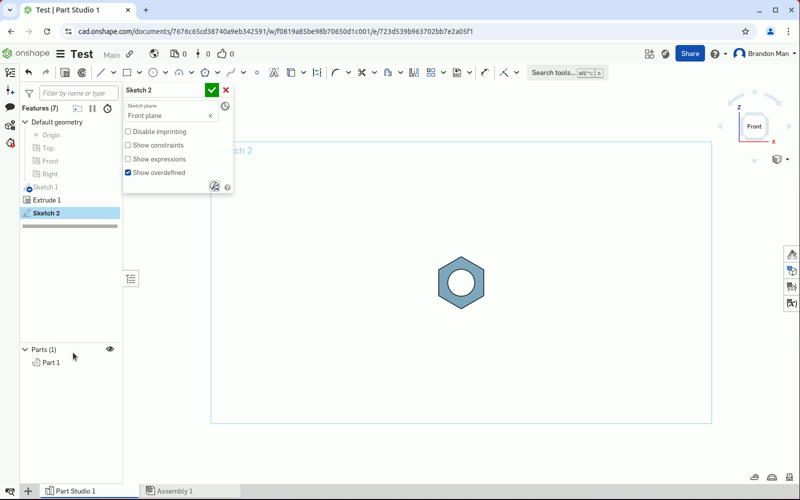
key(y)
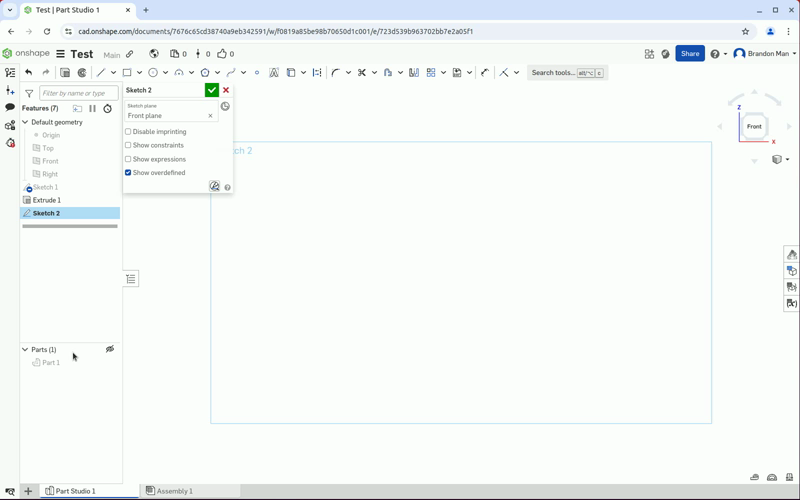
key(c)
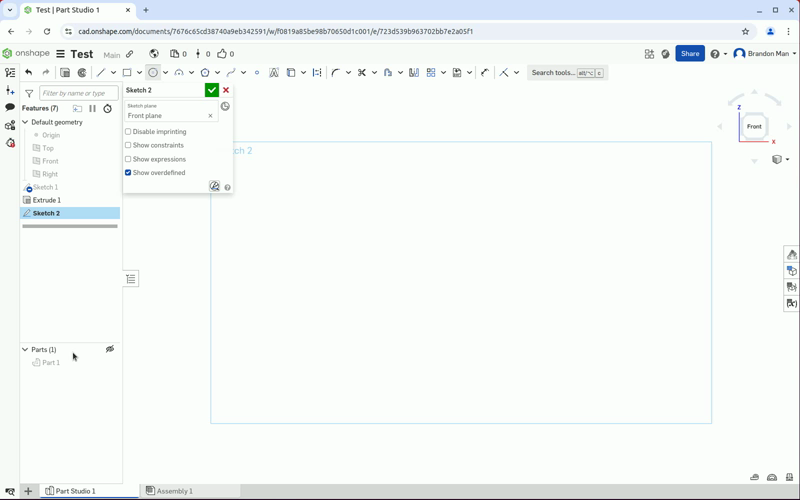
key_down(shift)
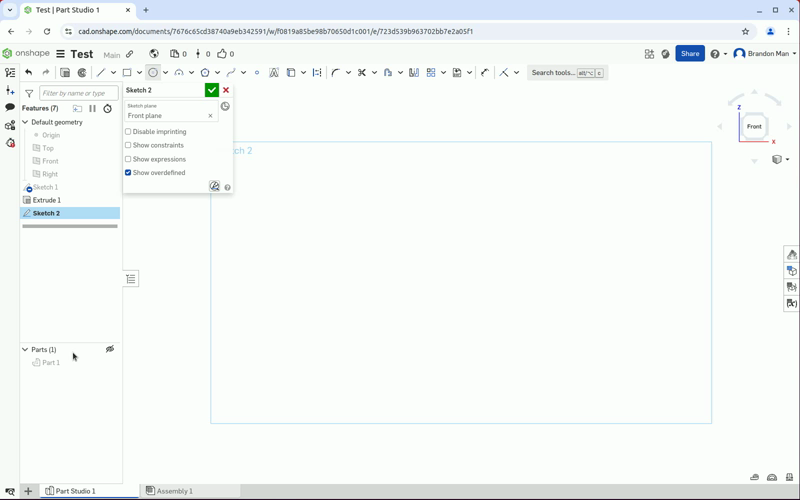
mouse_move(460, 282)
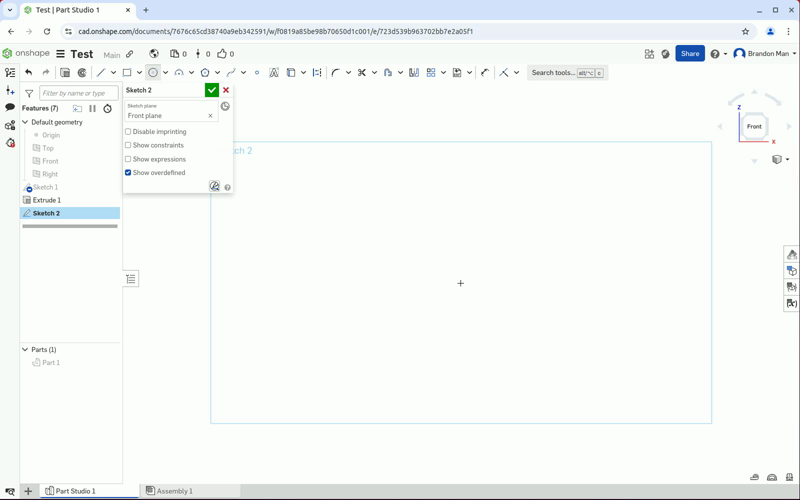
click(460, 282)
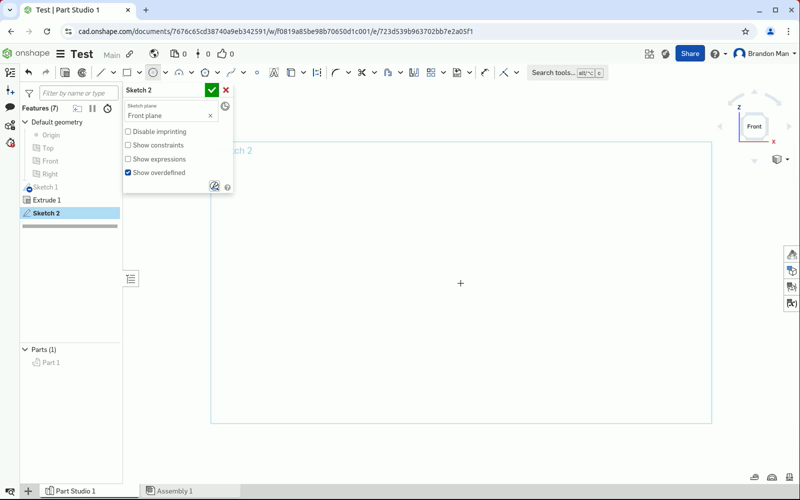
key_up(shift)
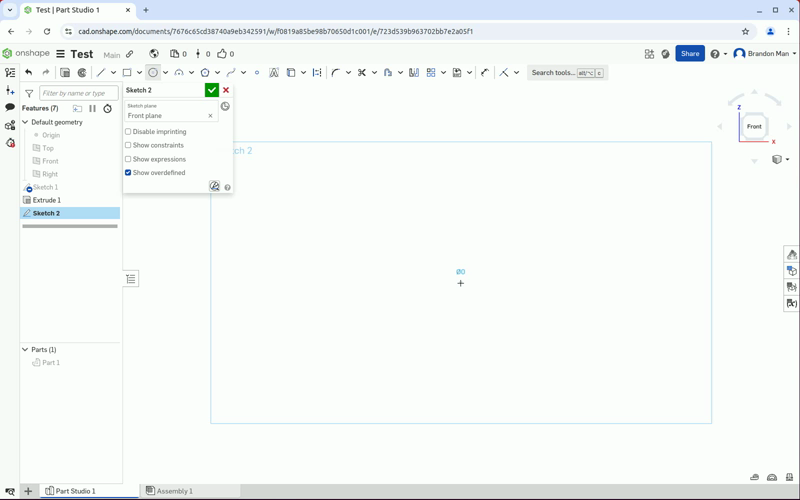
mouse_move(474, 282)
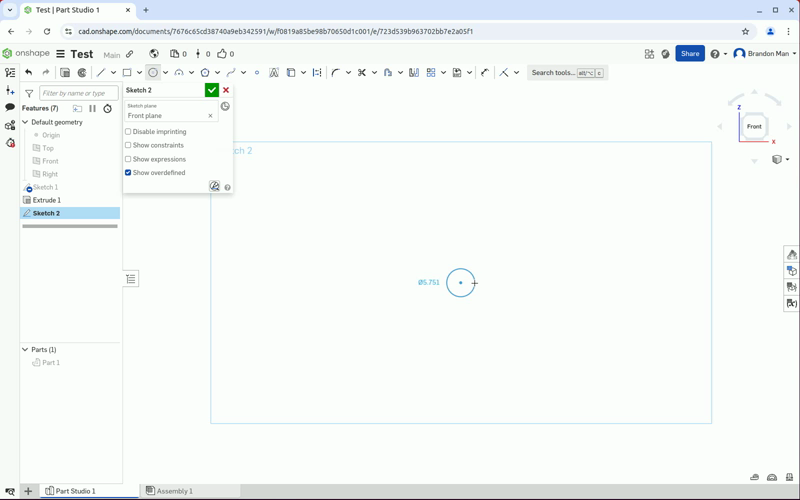
click(474, 282)
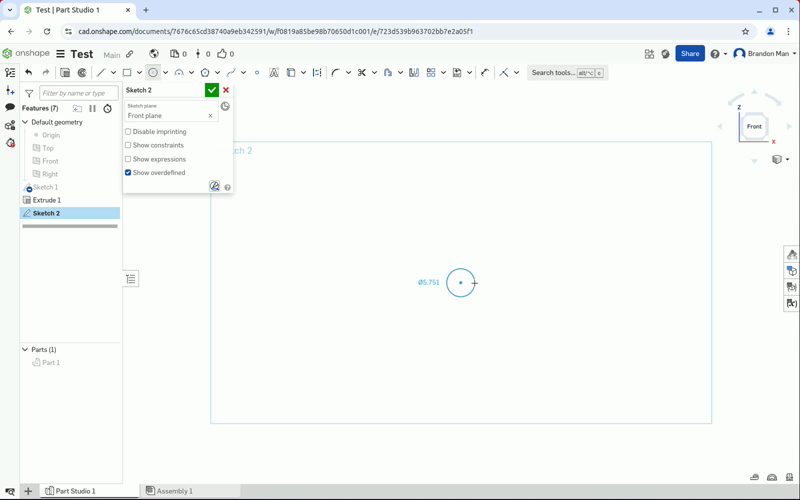
key(esc)
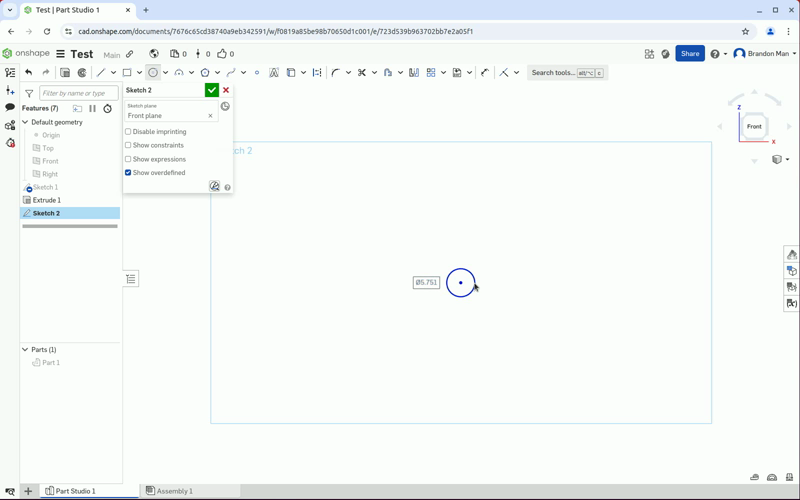
mouse_move(464, 272)
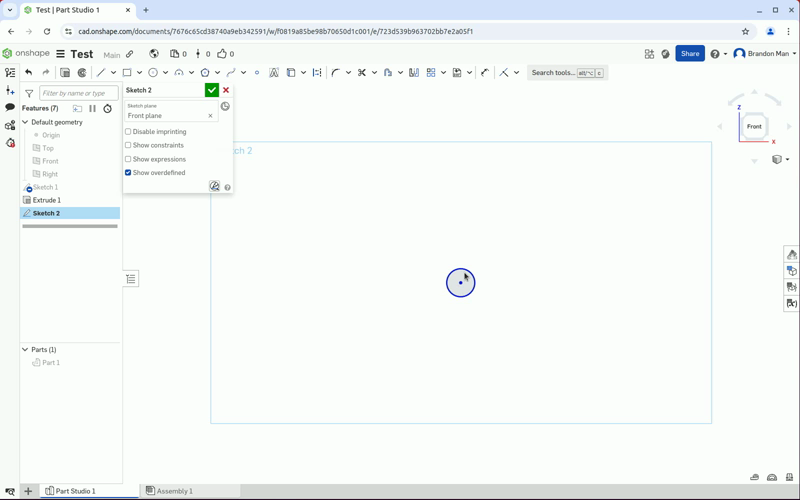
scroll(6)
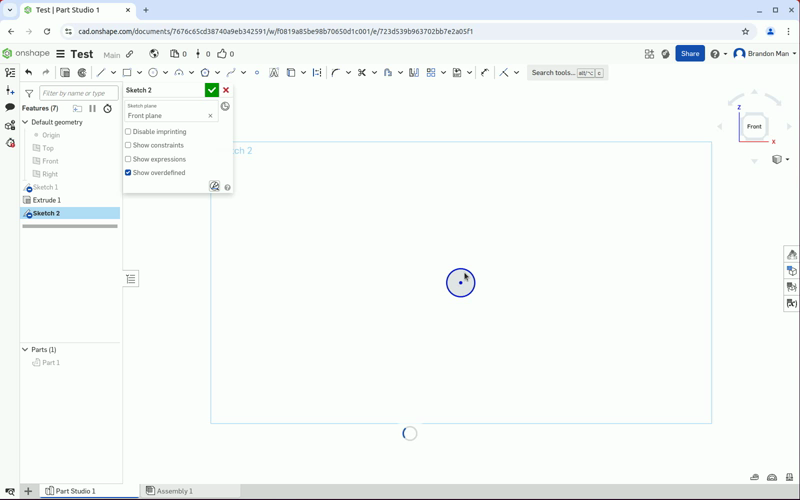
scroll(6)
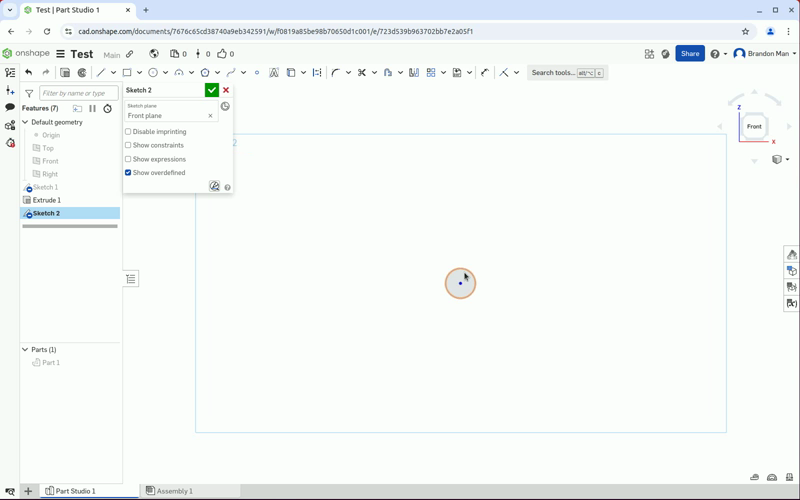
scroll(6)
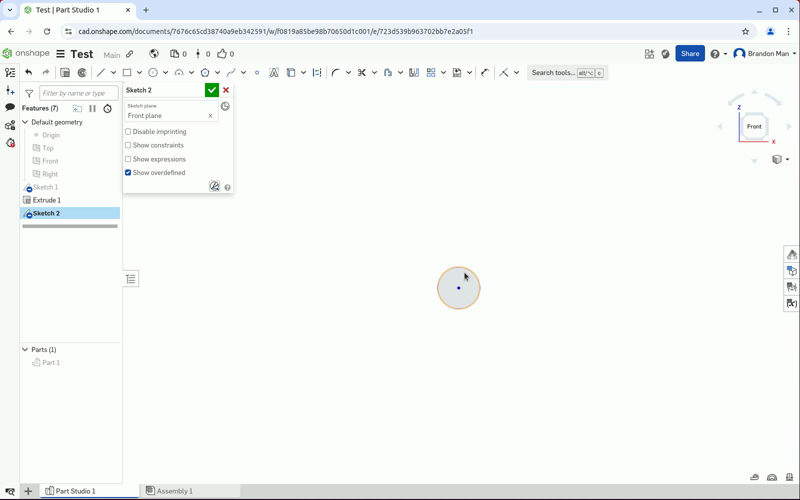
scroll(6)
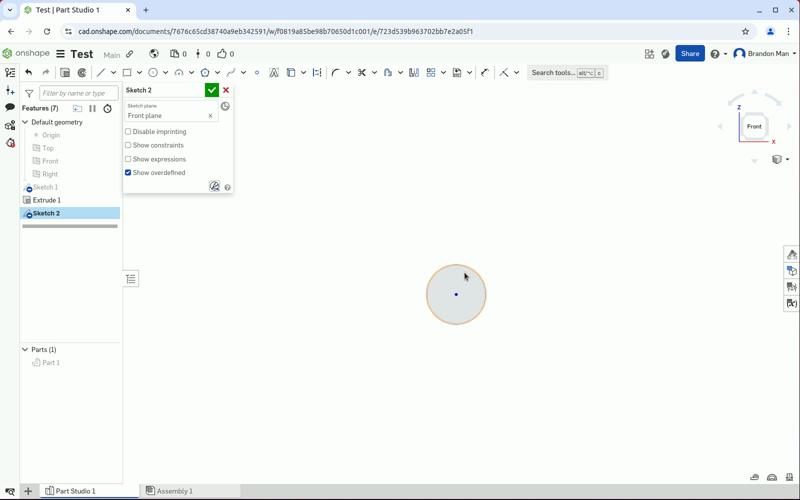
scroll(6)
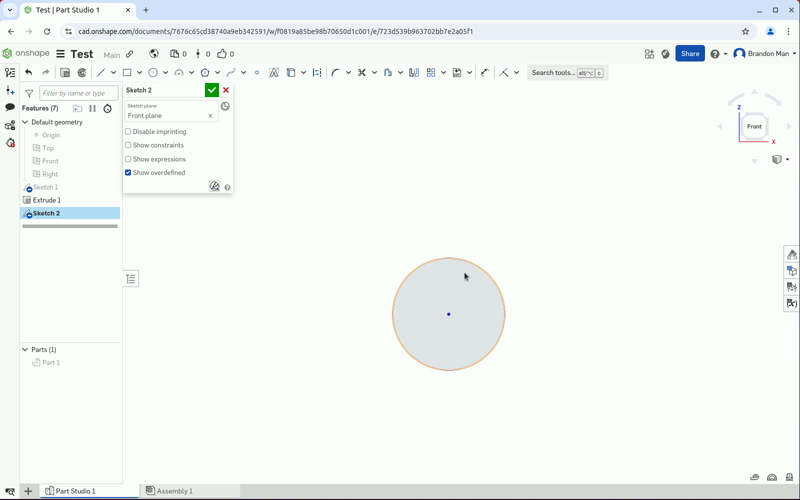
scroll(6)
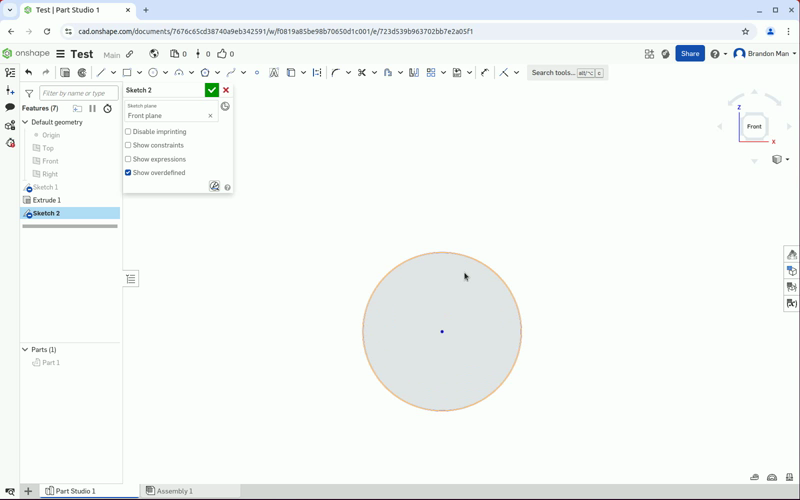
scroll(6)
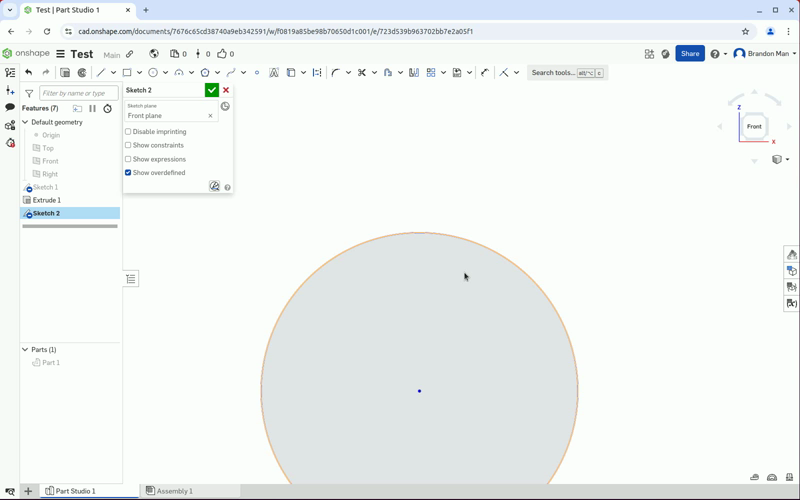
click(464, 272)
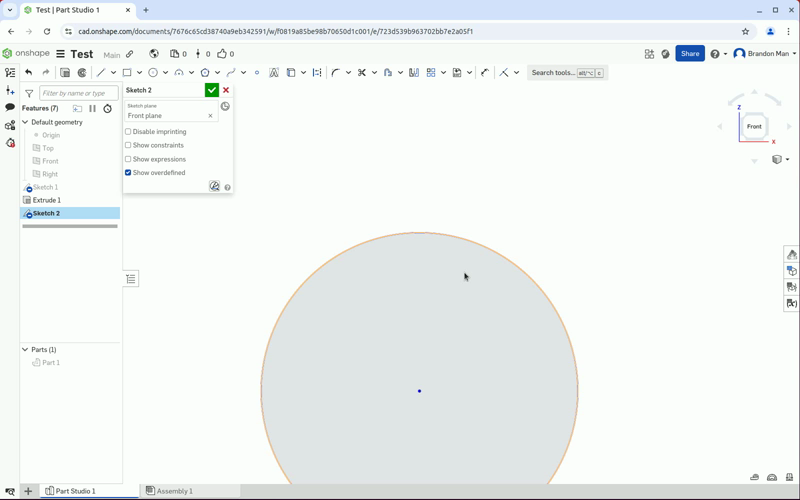
scroll(-6)
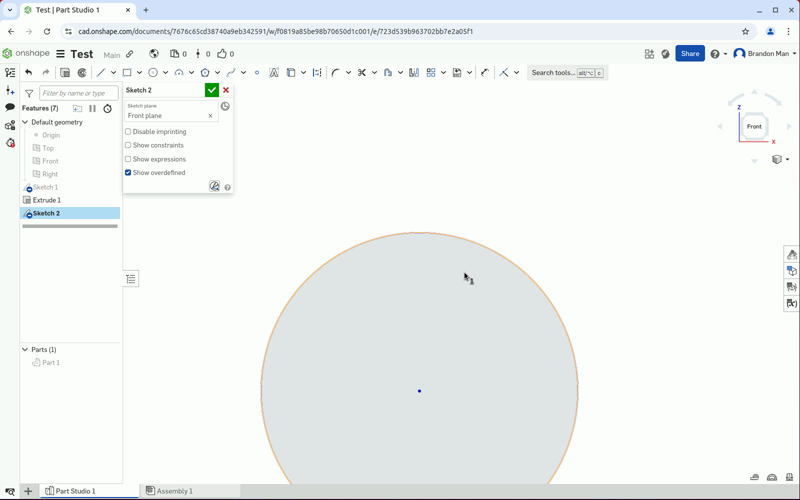
scroll(-6)
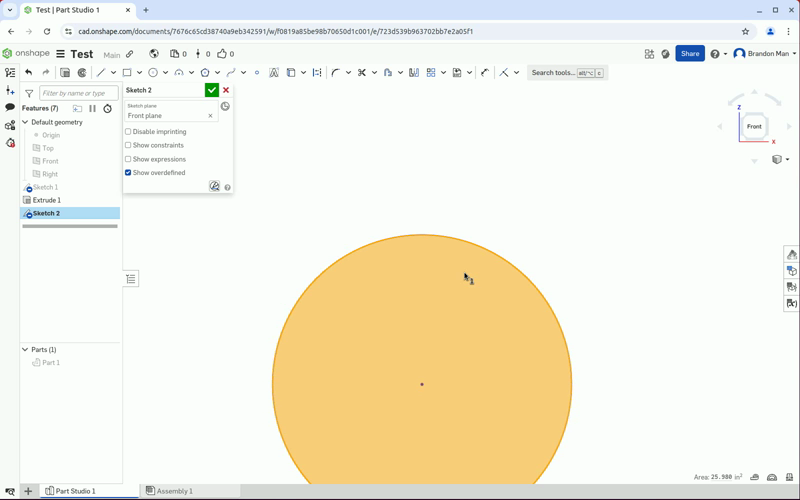
scroll(-6)
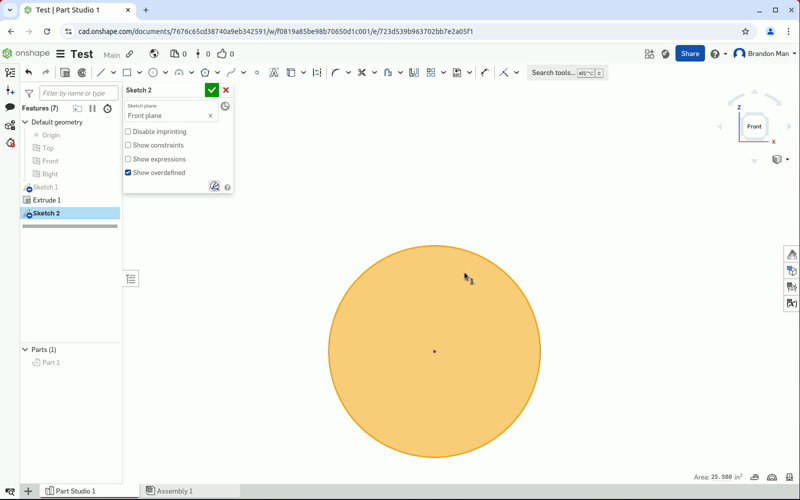
scroll(-6)
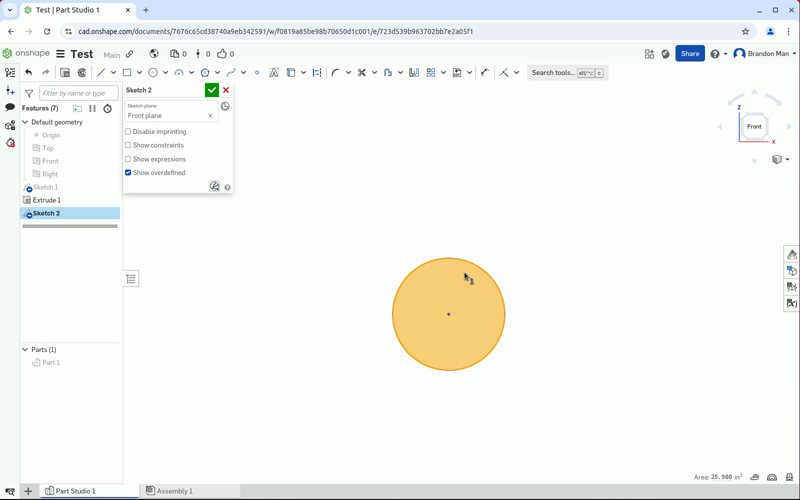
scroll(-6)
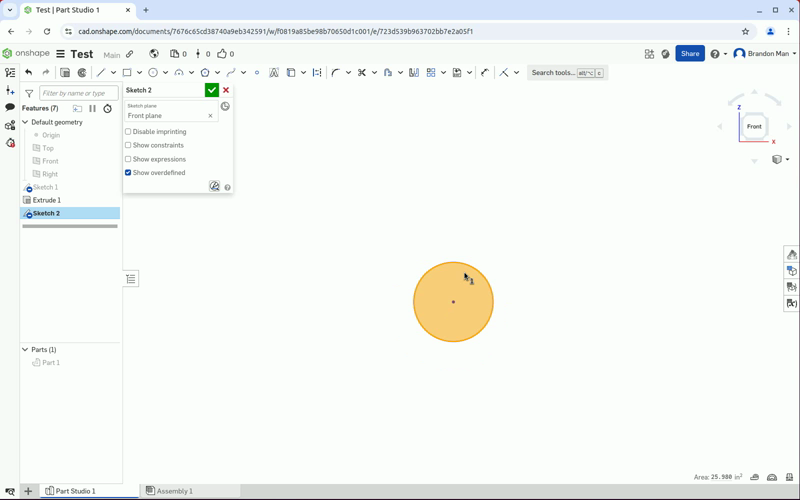
scroll(-6)
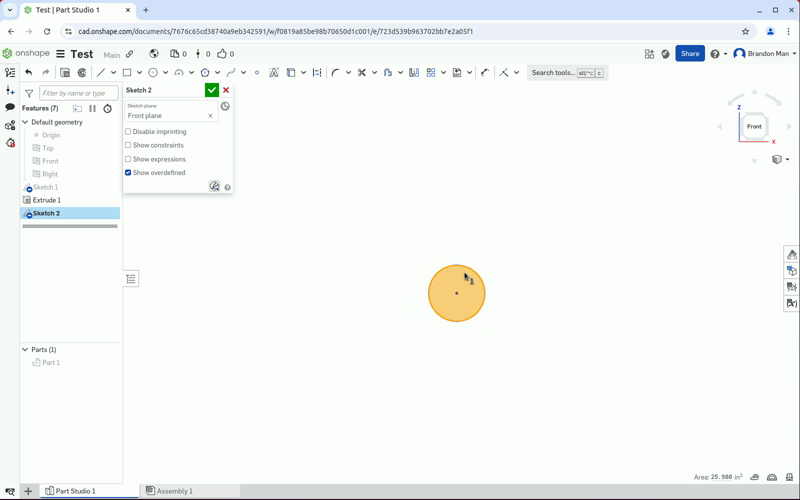
scroll(-6)
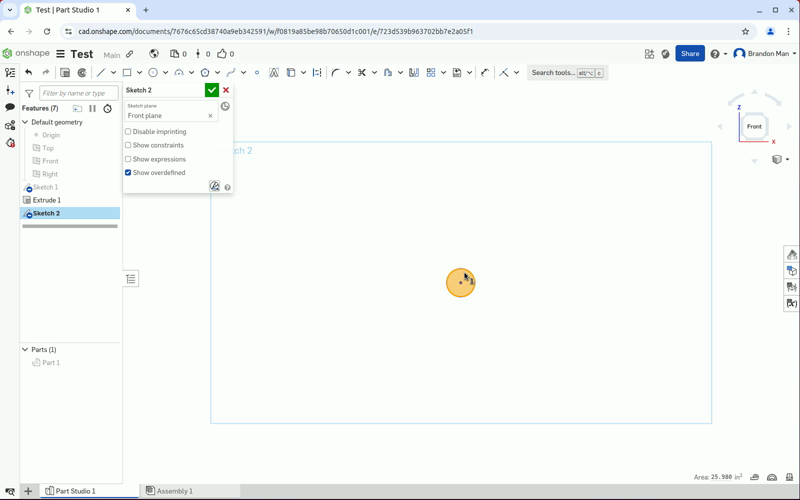
mouse_move(73, 352)
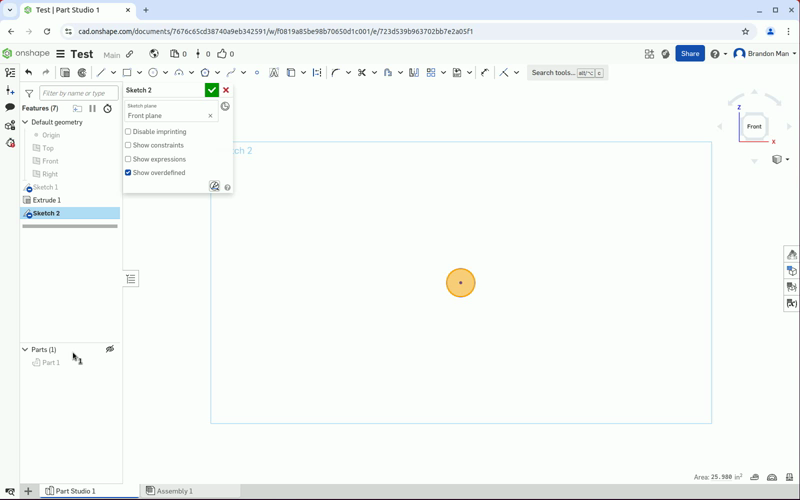
key(shift+y)
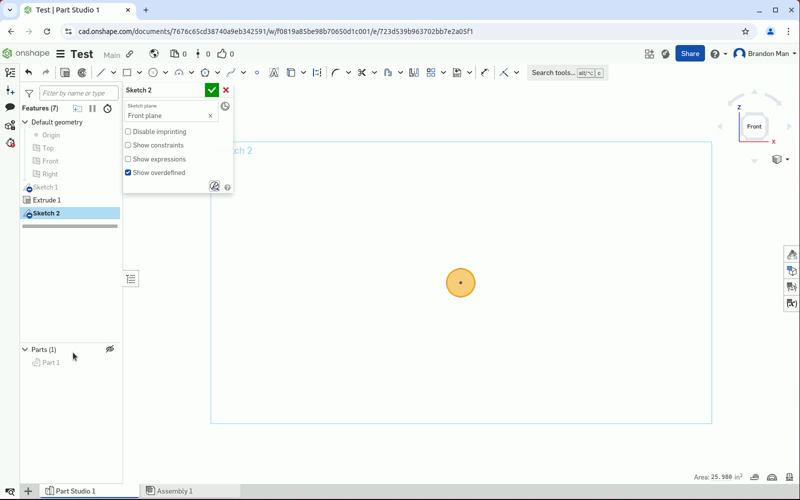
key(shift+e)
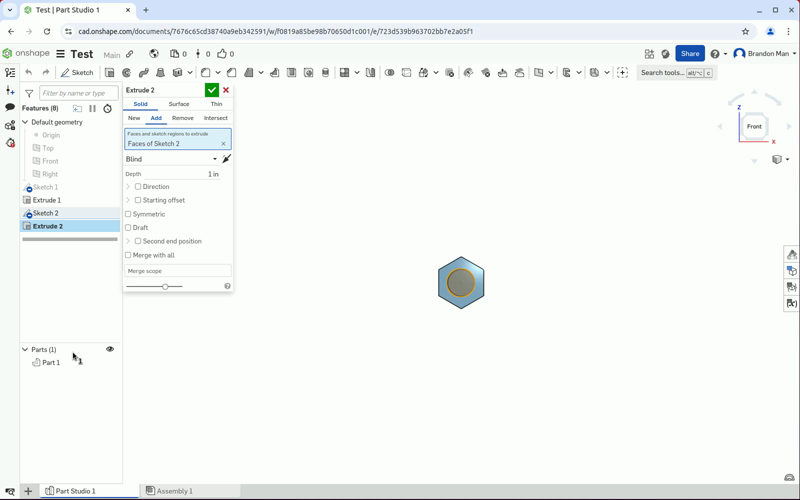
mouse_move(143, 106)
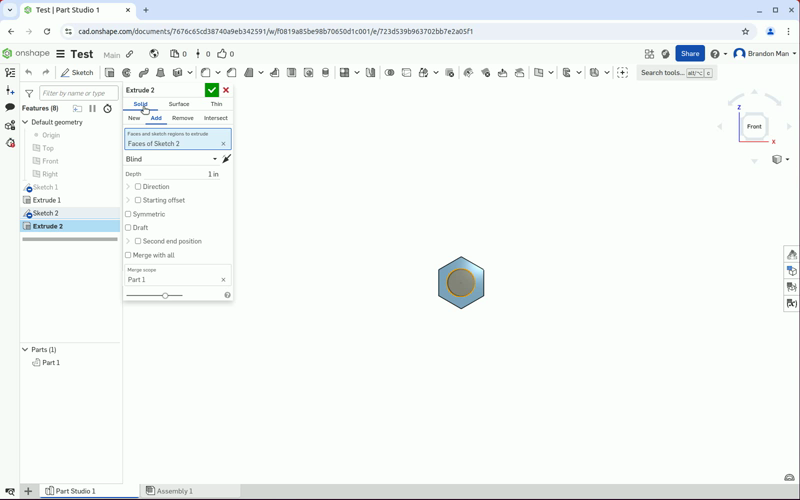
click(143, 106)
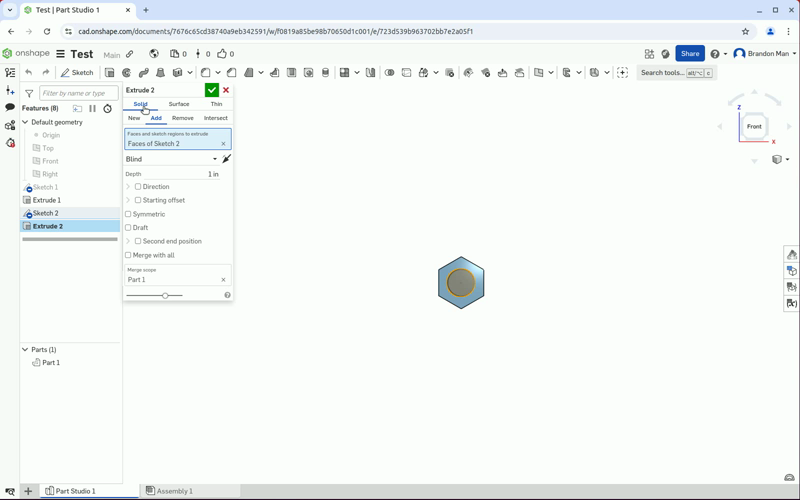
mouse_move(137, 120)
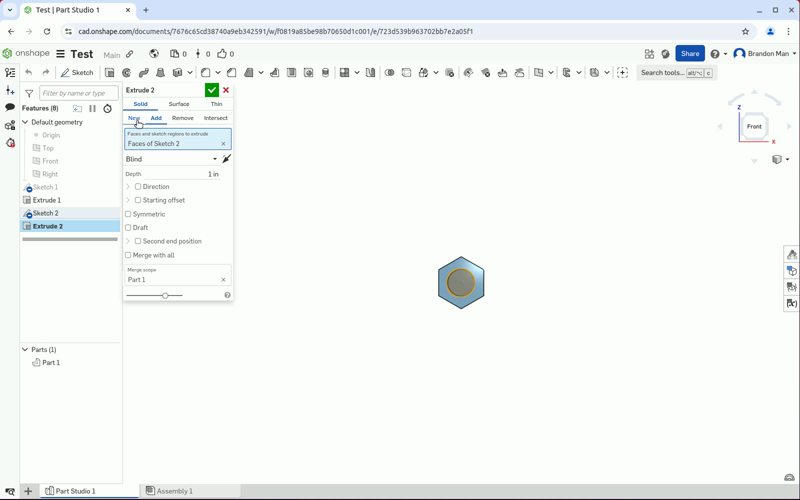
click(137, 120)
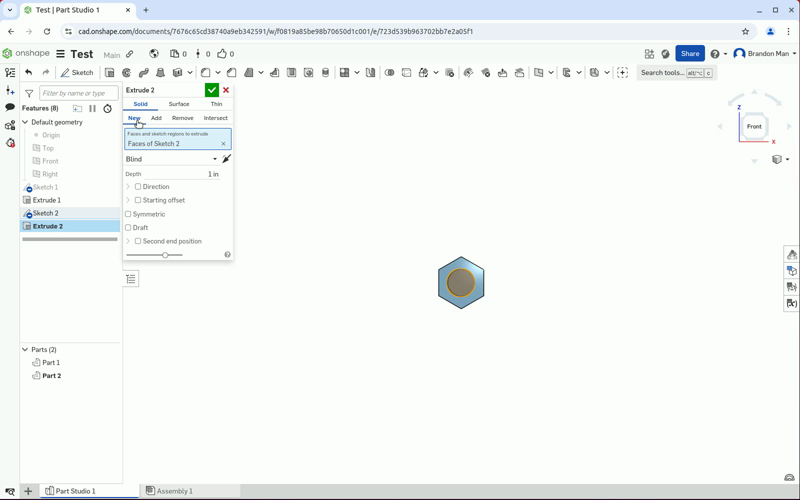
key(tab, 4)
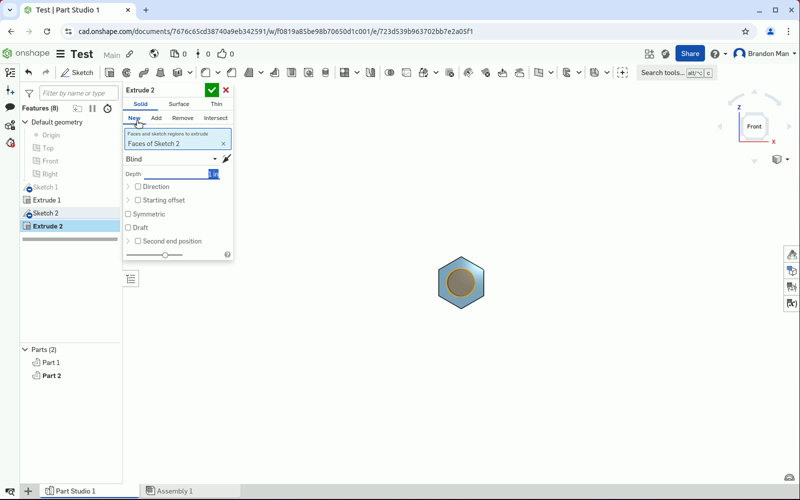
text(3.851)
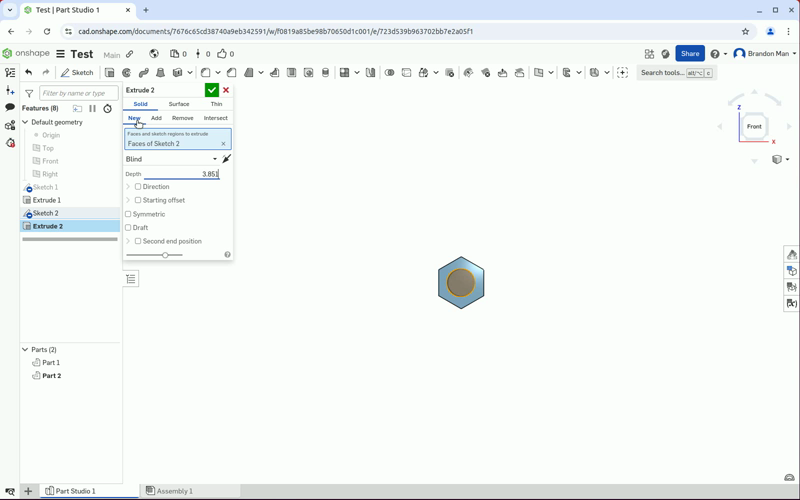
key(enter)
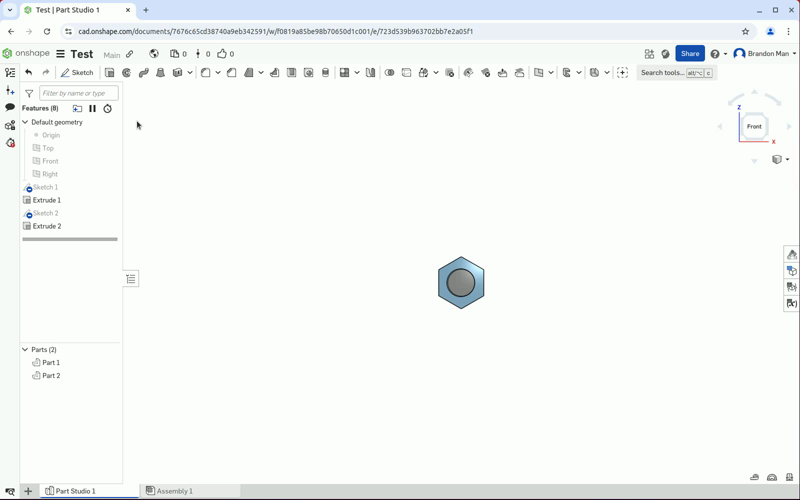
key(shift+h)
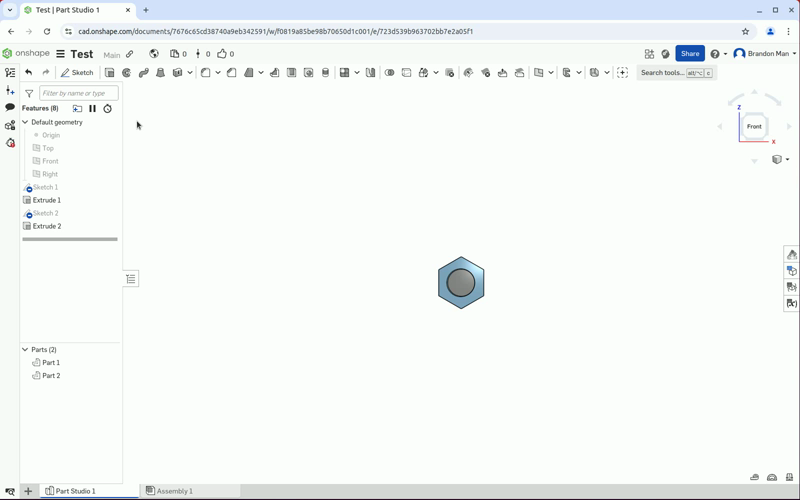
key(shift+h)
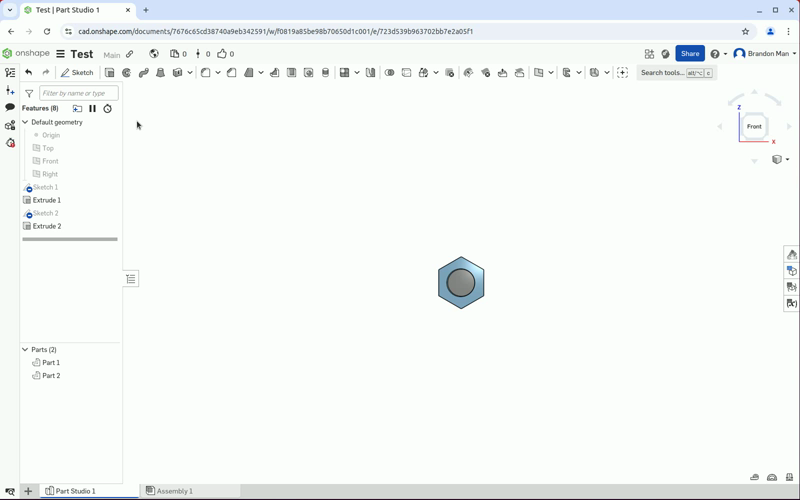
mouse_move(73, 189)
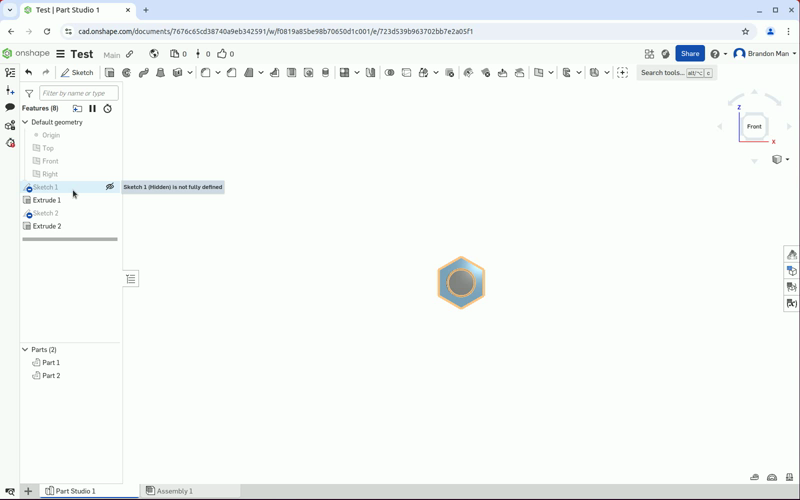
click(73, 189)
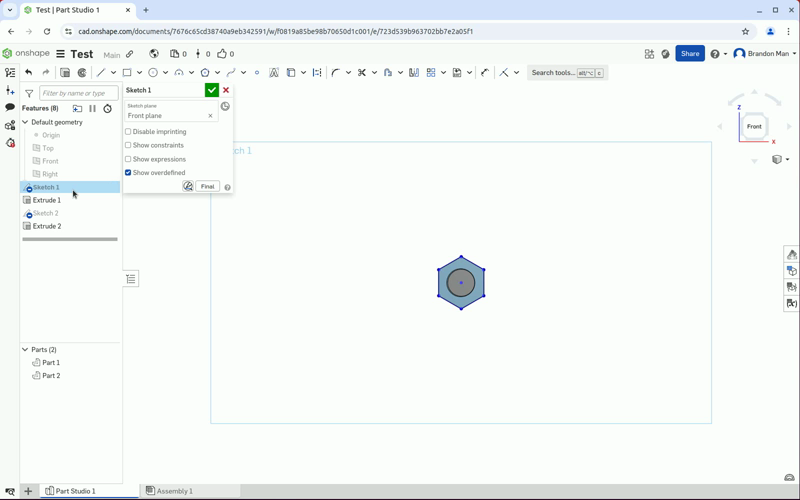
mouse_move(229, 92)
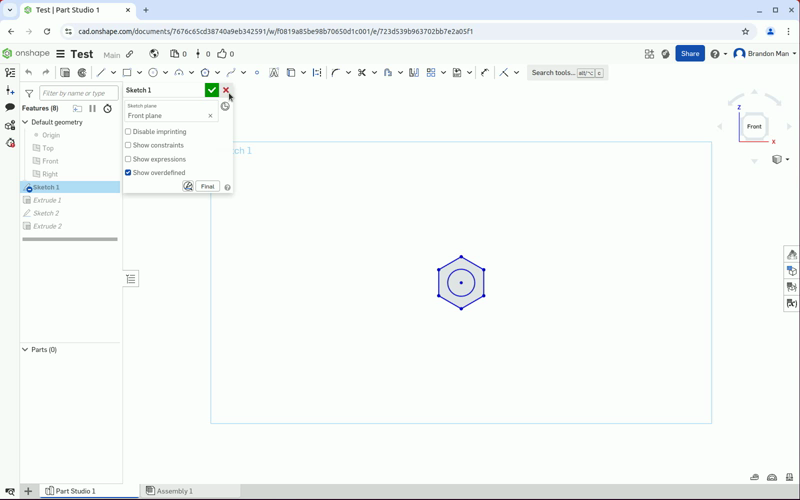
click(229, 92)
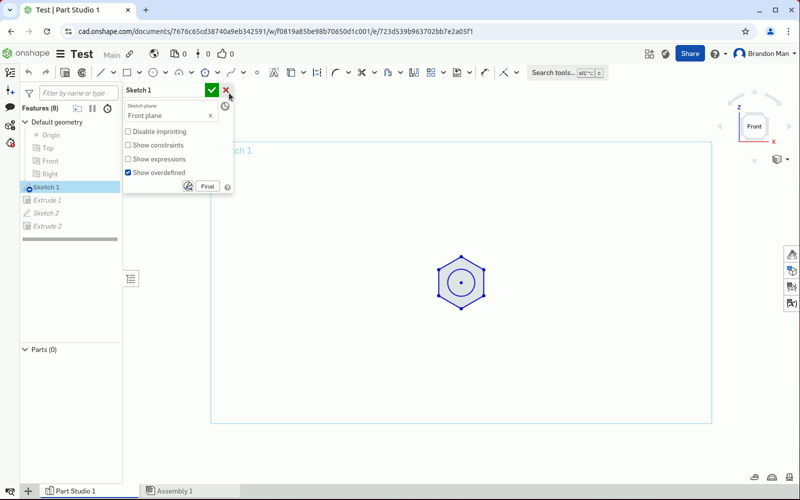
key(shift+s)
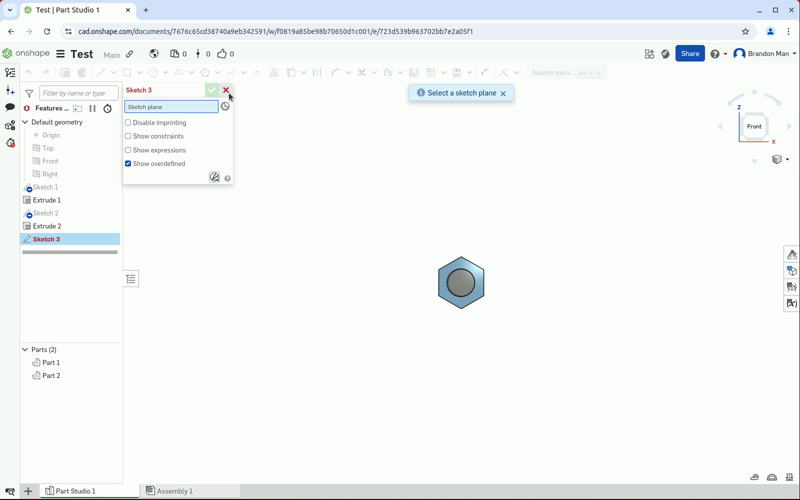
mouse_move(73, 163)
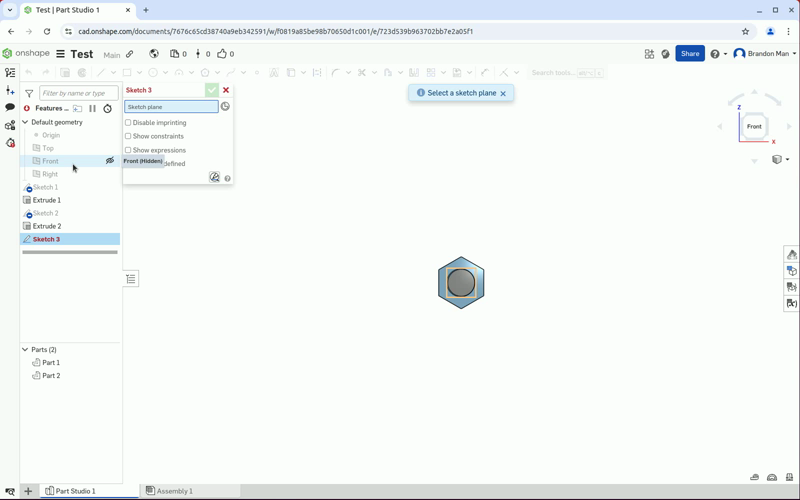
click(73, 163)
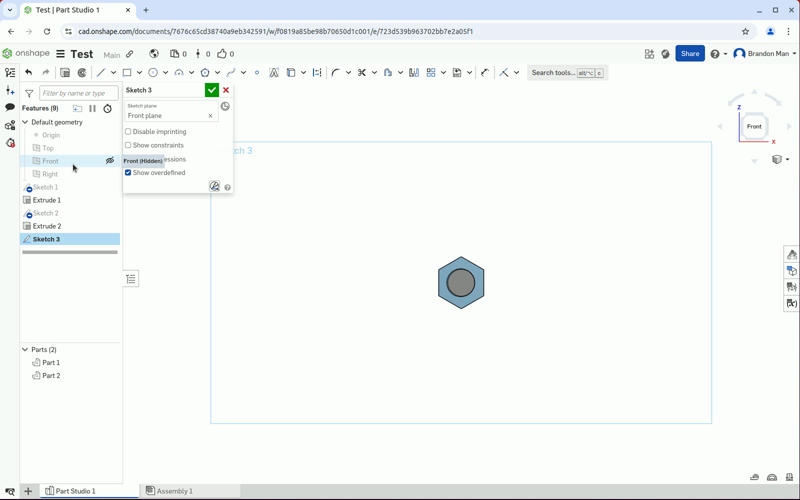
mouse_move(73, 352)
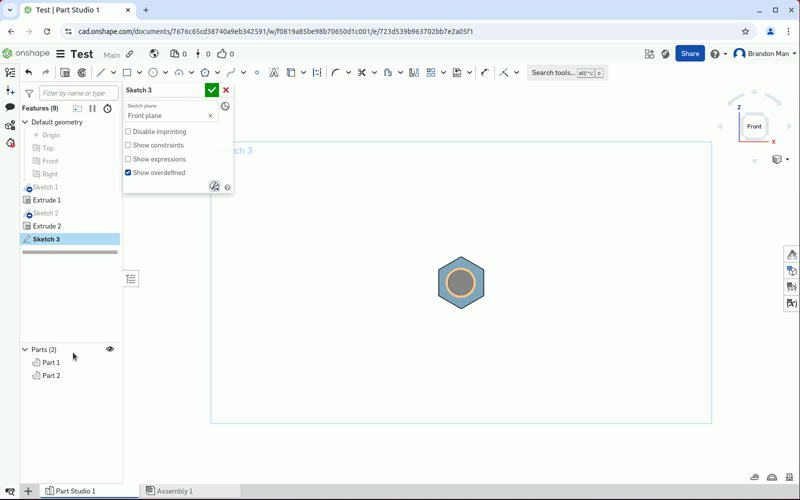
key(y)
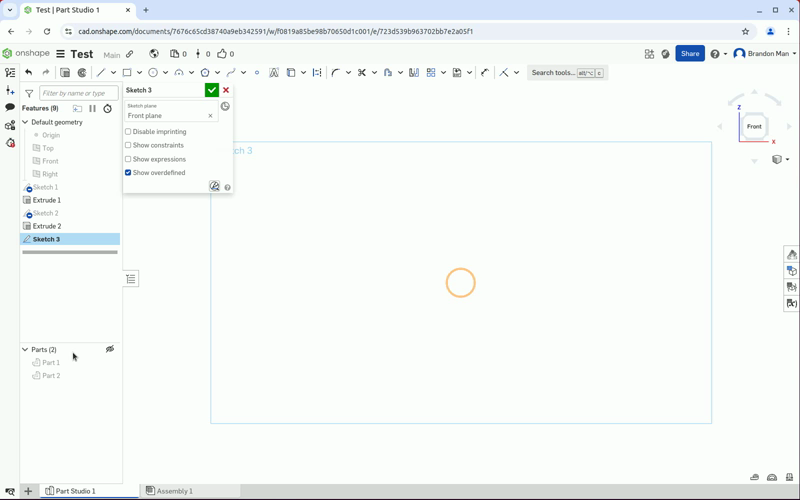
key(c)
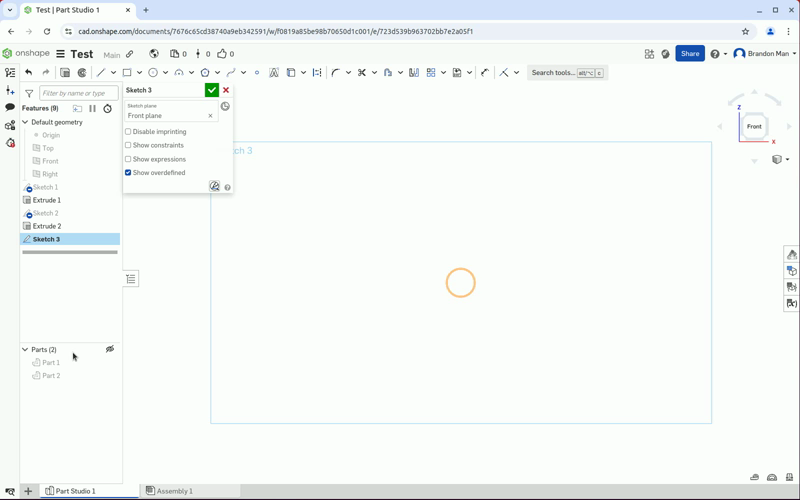
key_down(shift)
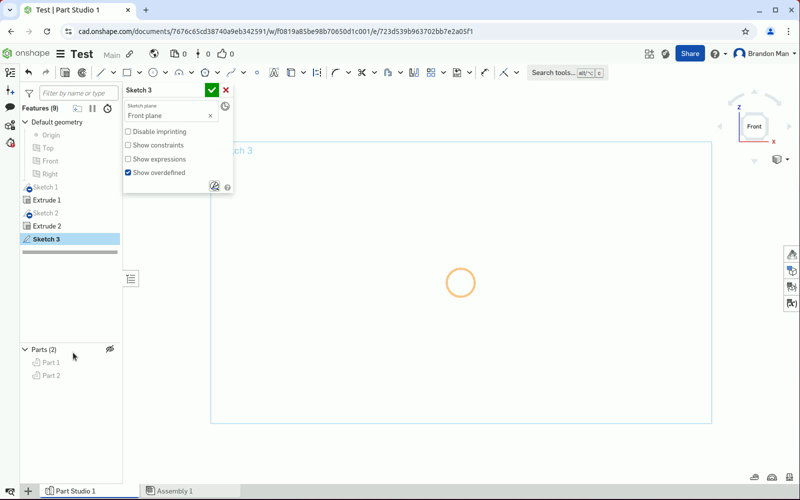
mouse_move(460, 282)
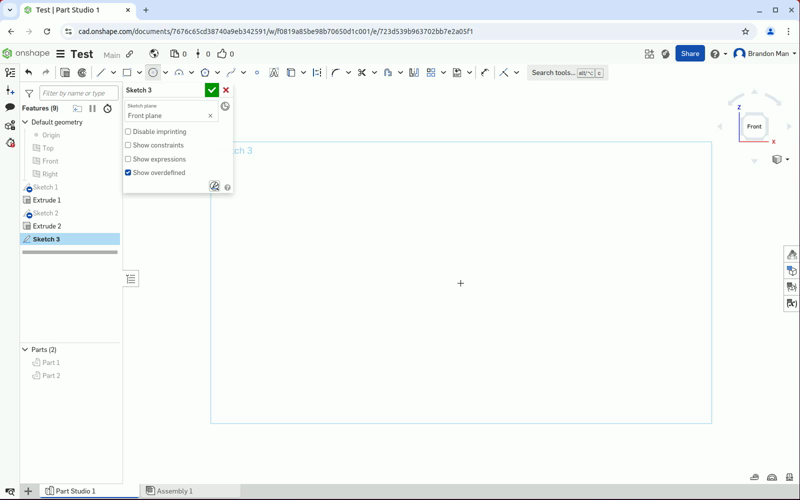
click(460, 282)
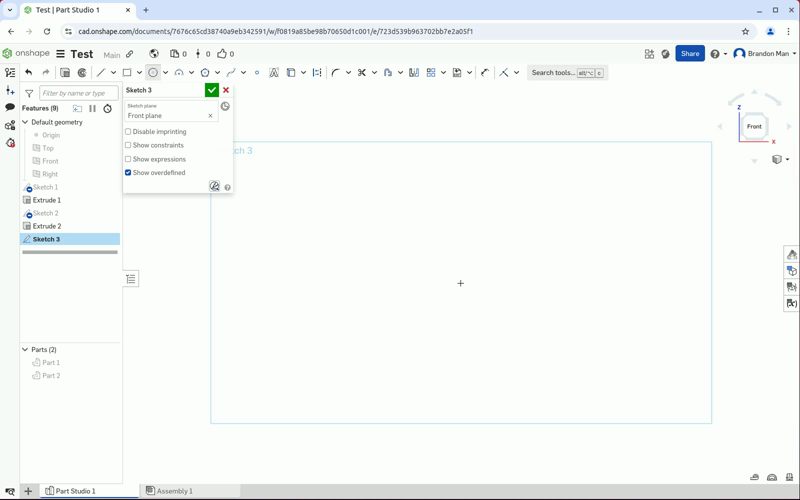
key_up(shift)
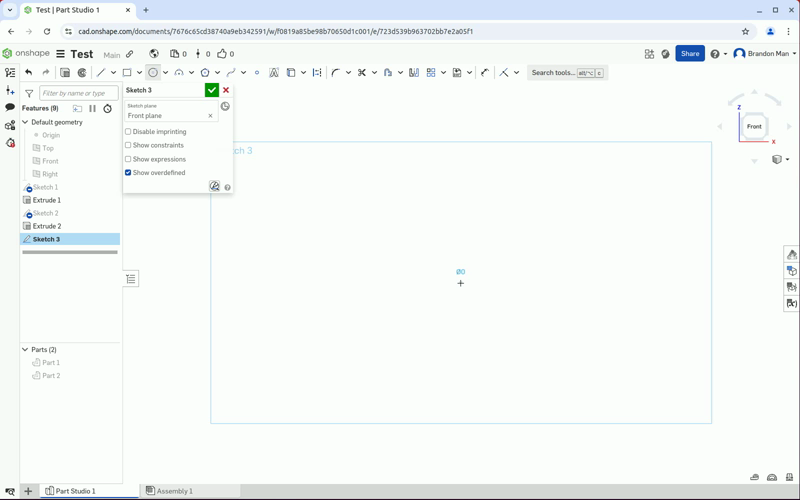
mouse_move(474, 282)
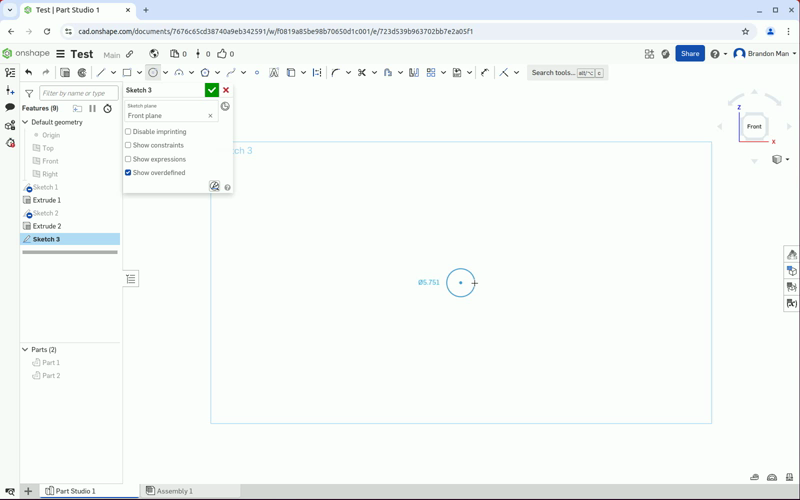
click(474, 282)
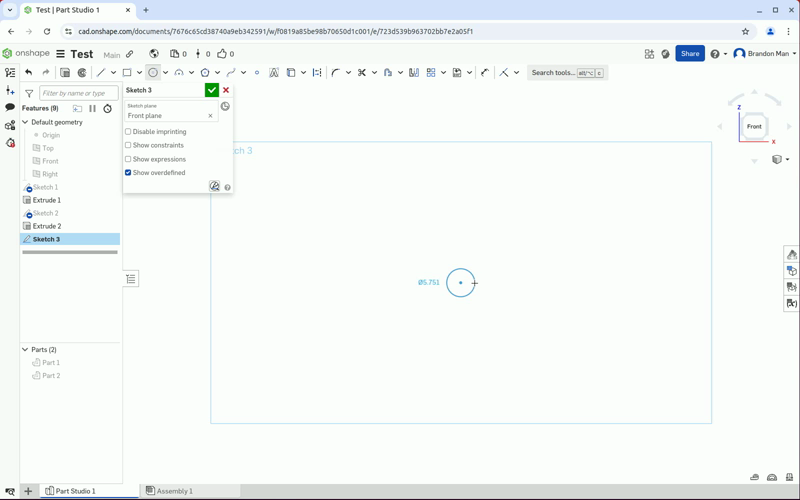
key(esc)
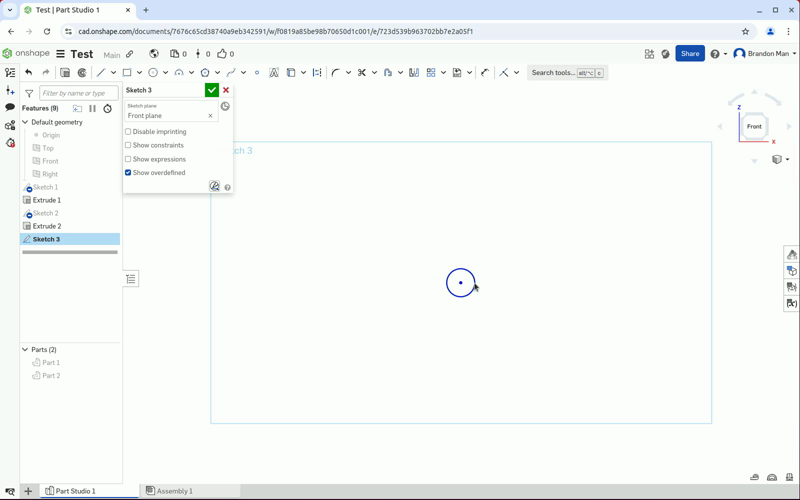
mouse_move(458, 287)
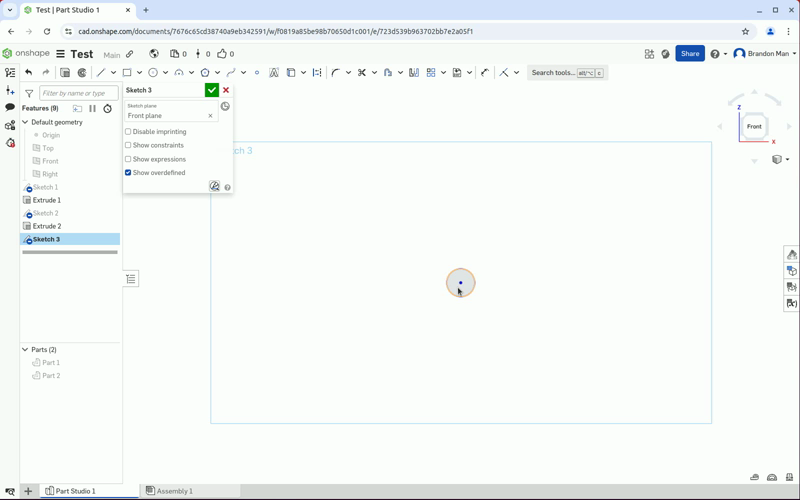
scroll(6)
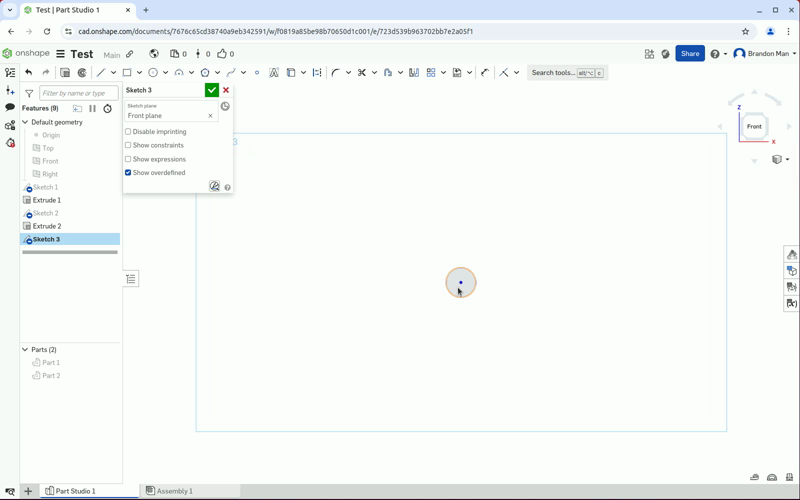
scroll(6)
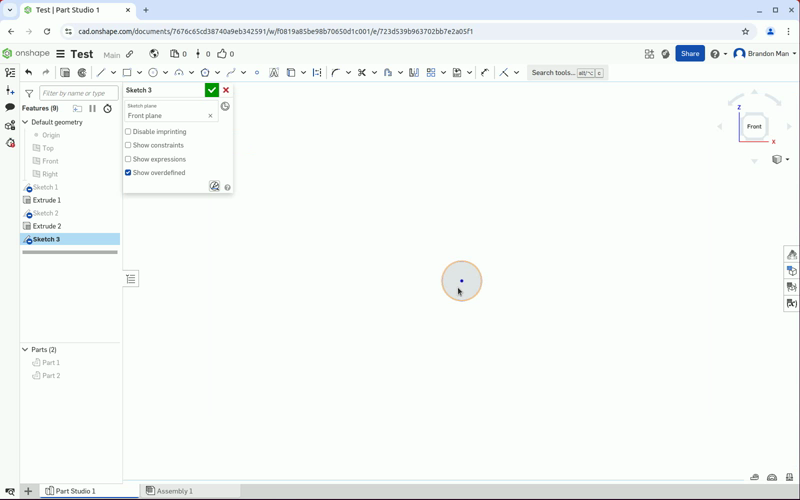
scroll(6)
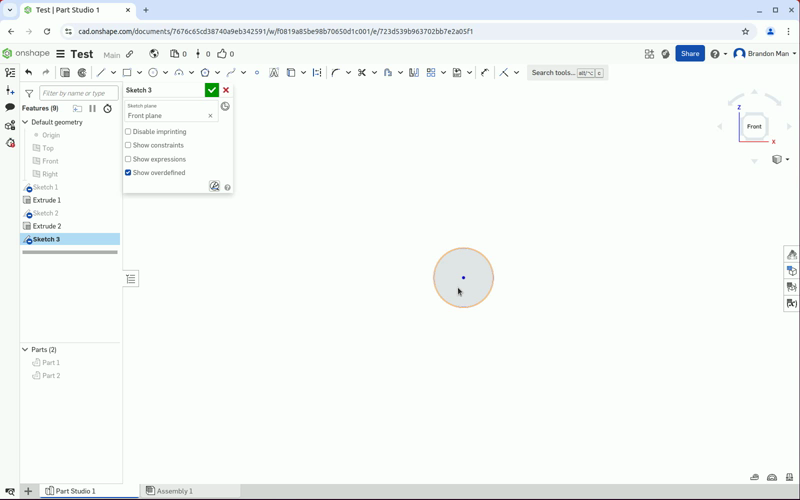
scroll(6)
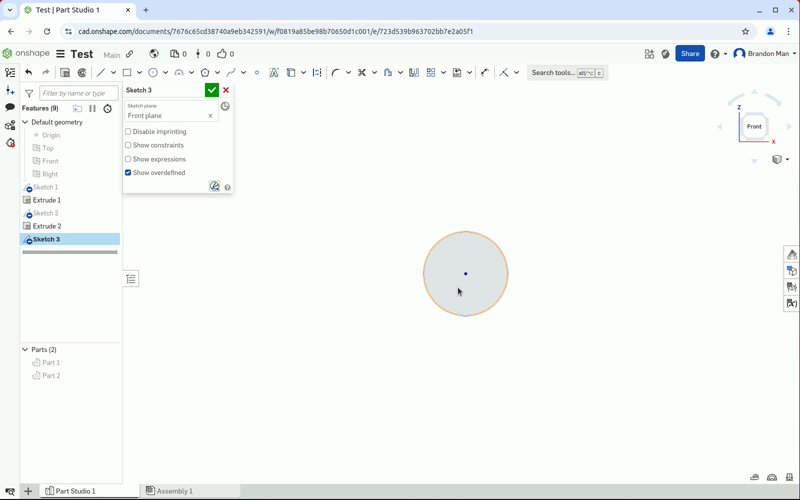
scroll(6)
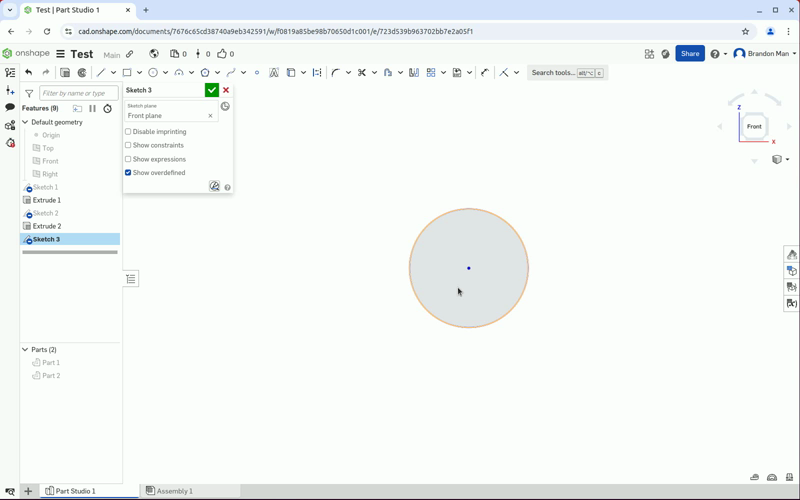
scroll(6)
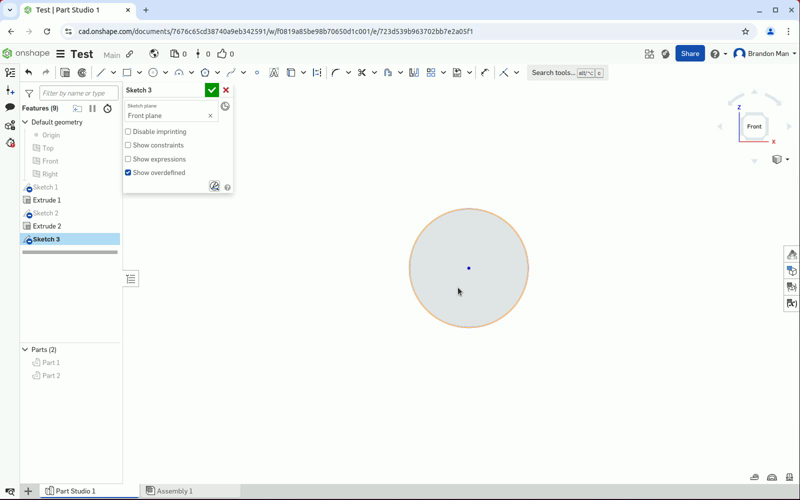
scroll(6)
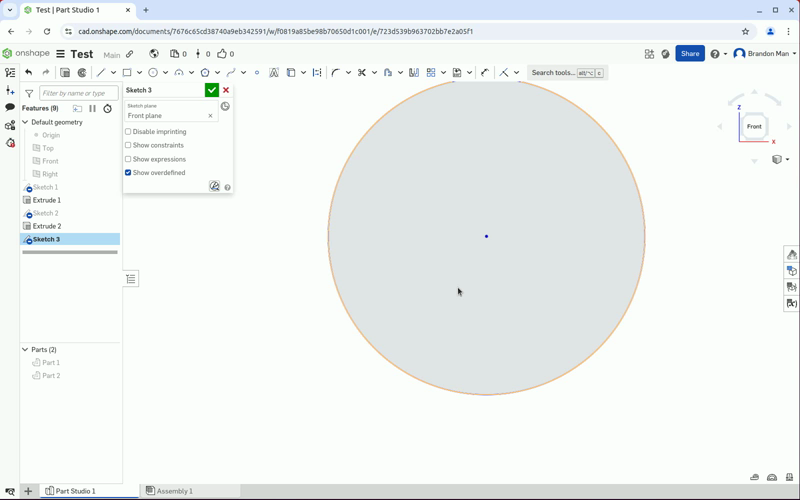
click(458, 287)
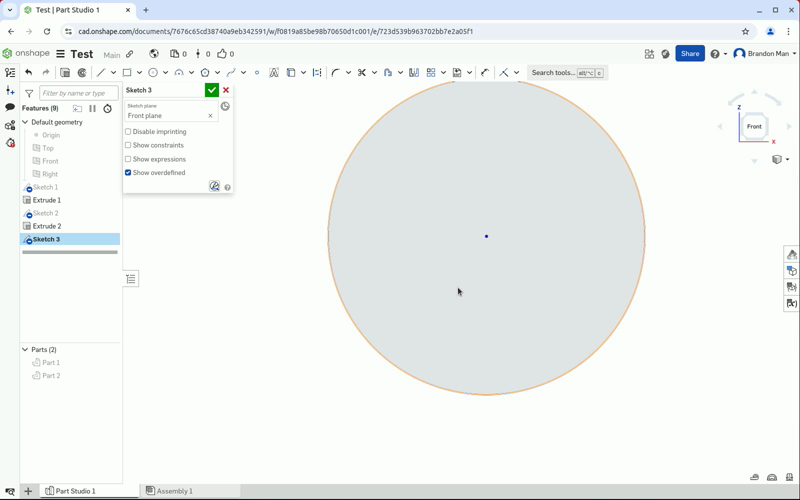
scroll(-6)
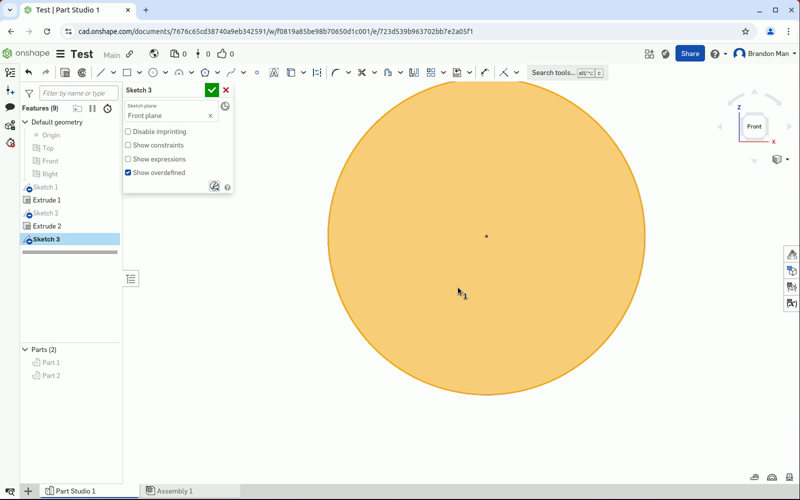
scroll(-6)
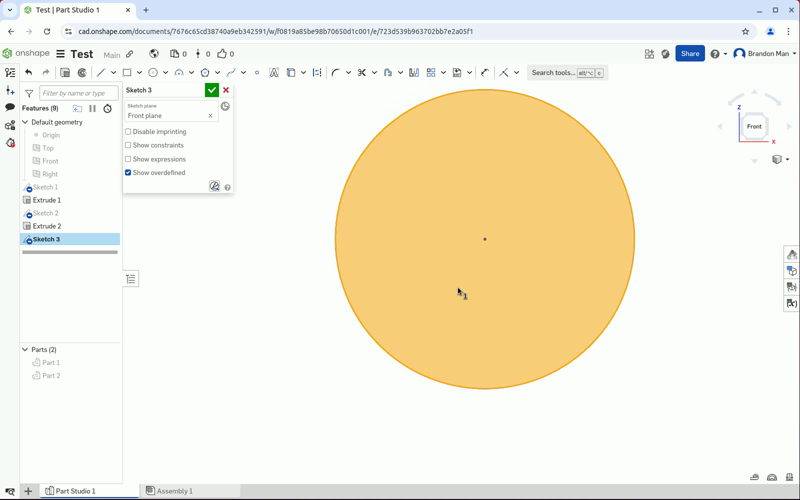
scroll(-6)
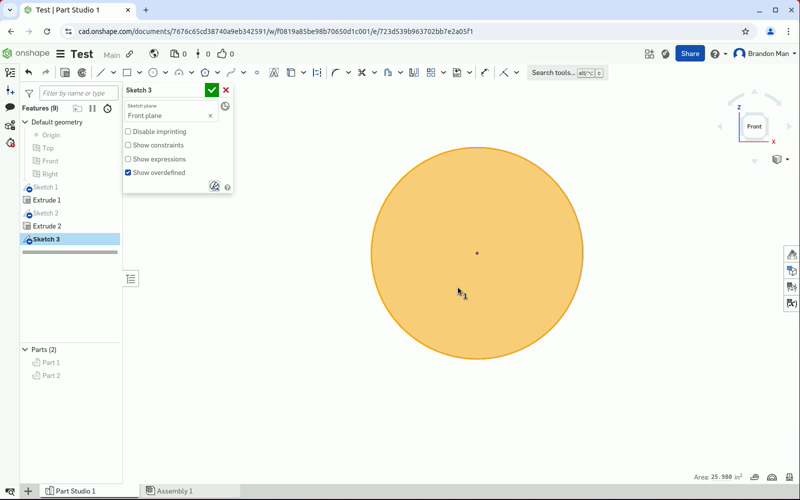
scroll(-6)
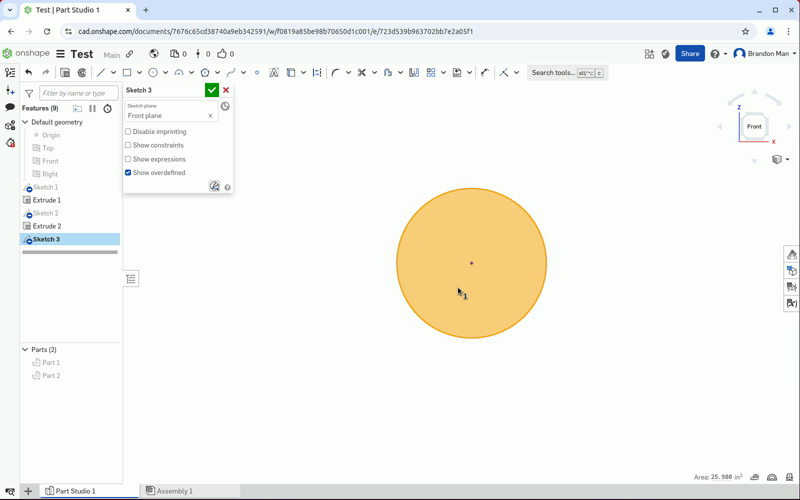
scroll(-6)
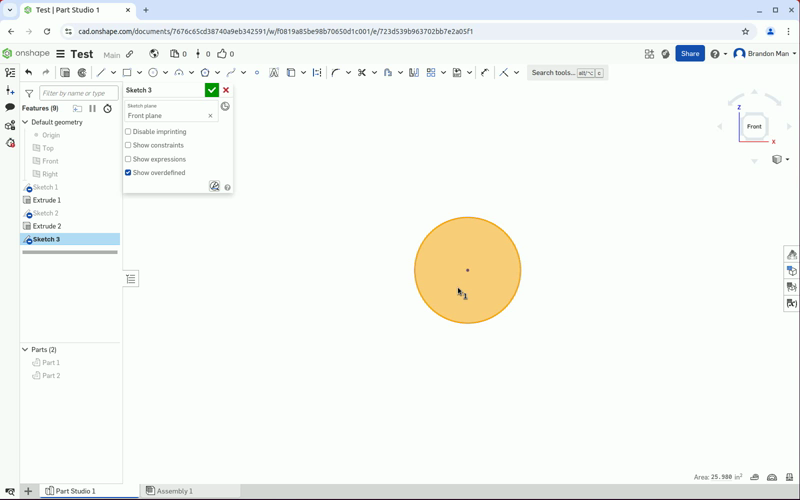
scroll(-6)
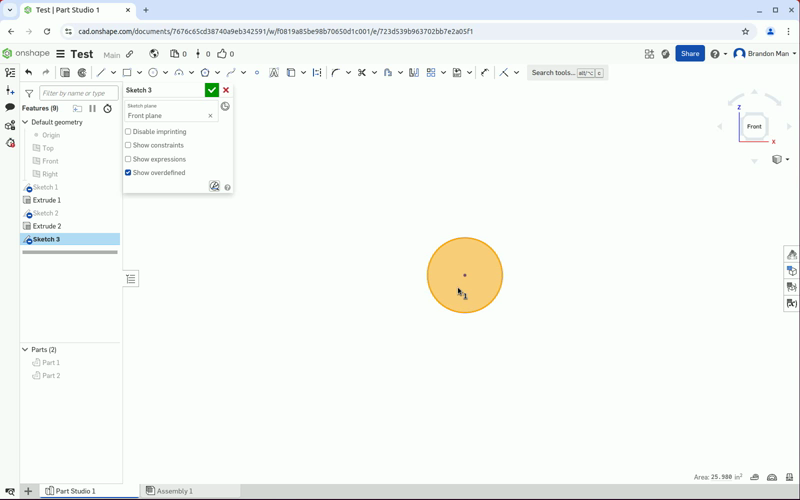
scroll(-6)
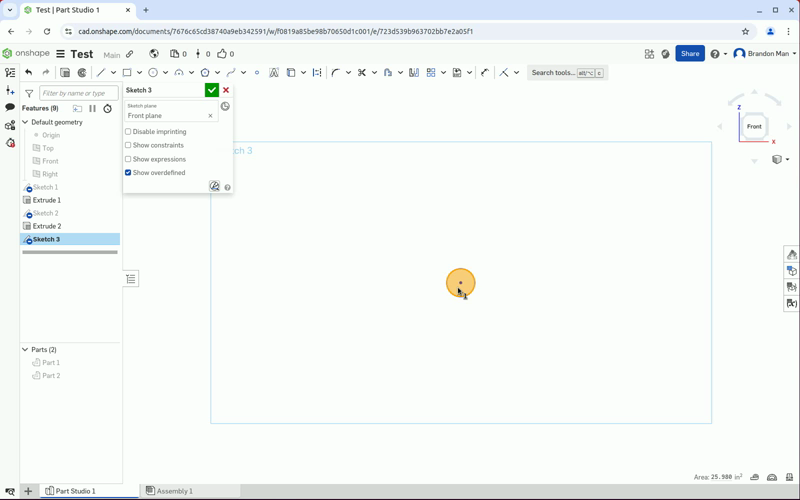
mouse_move(73, 352)
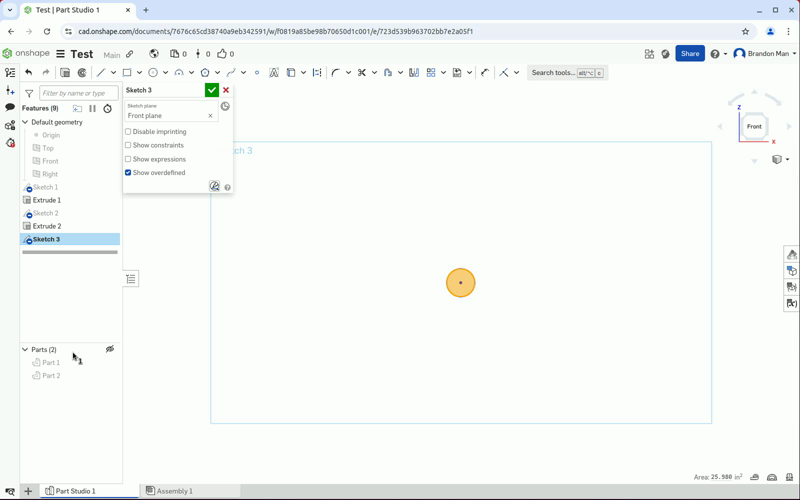
key(shift+y)
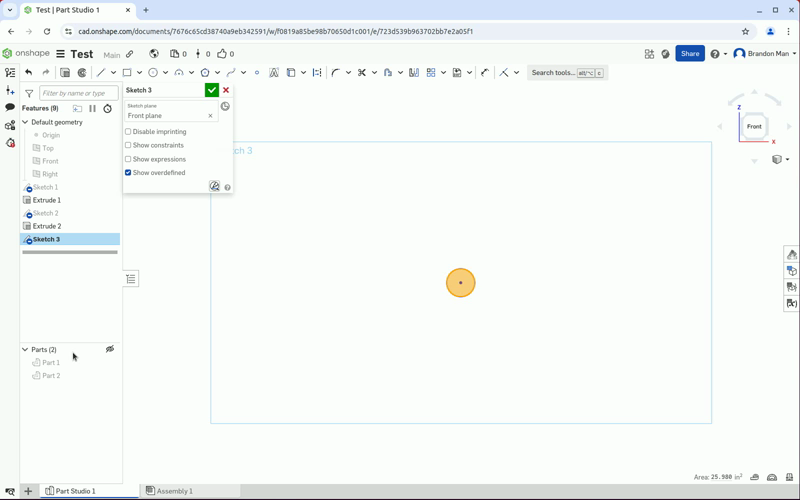
key(shift+e)
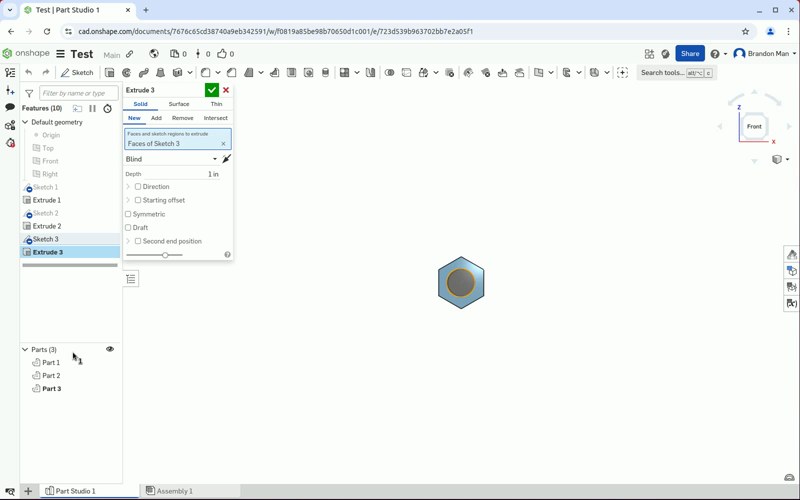
mouse_move(143, 106)
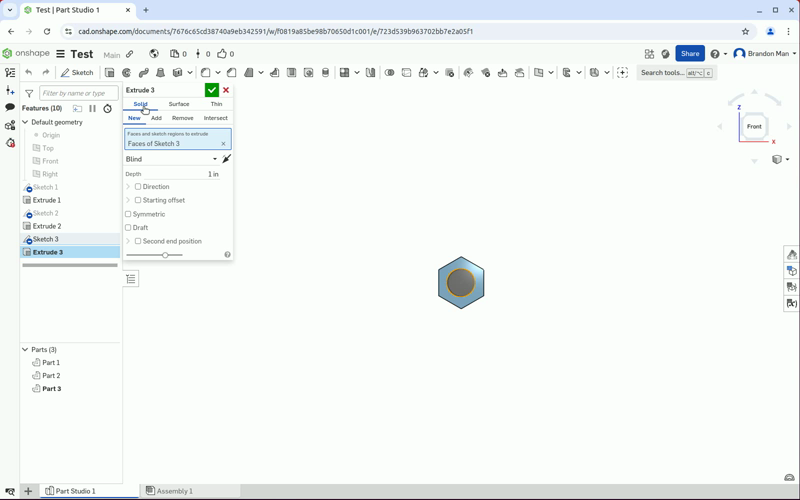
click(143, 106)
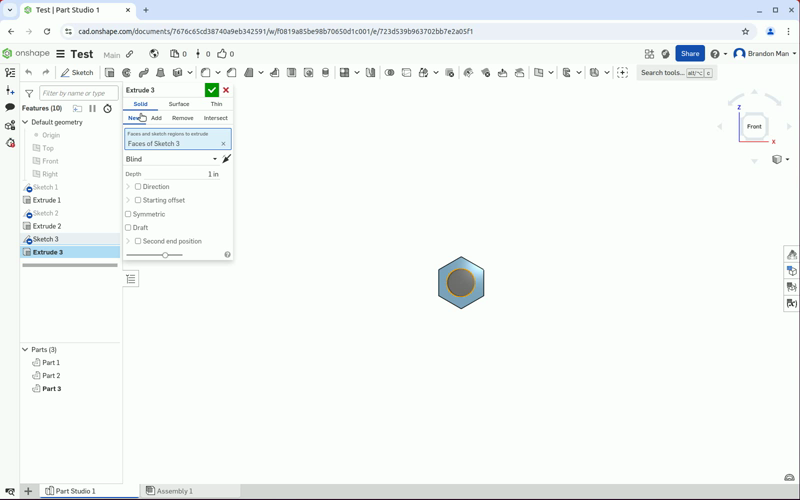
mouse_move(137, 120)
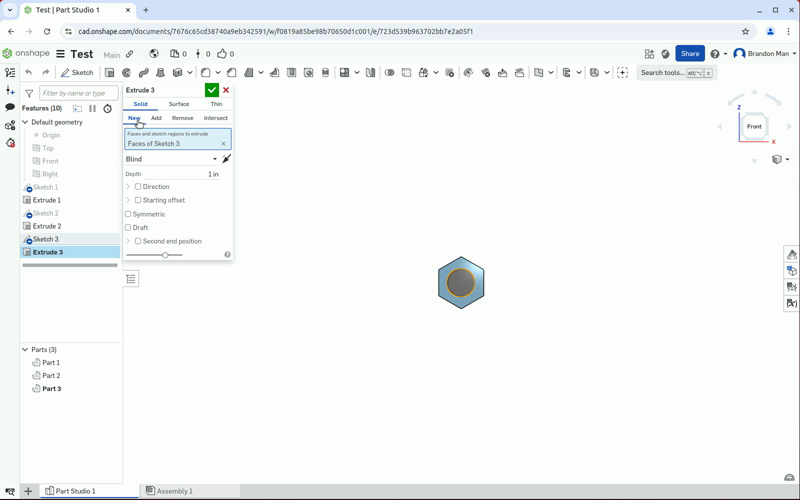
click(137, 120)
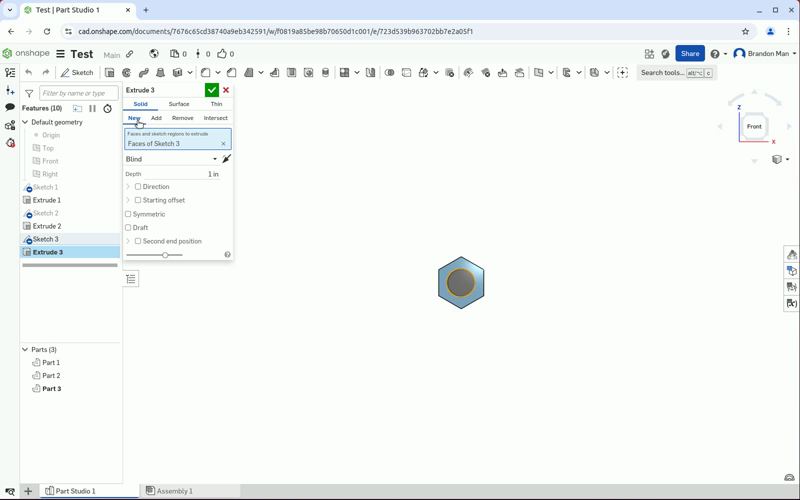
key(tab, 4)
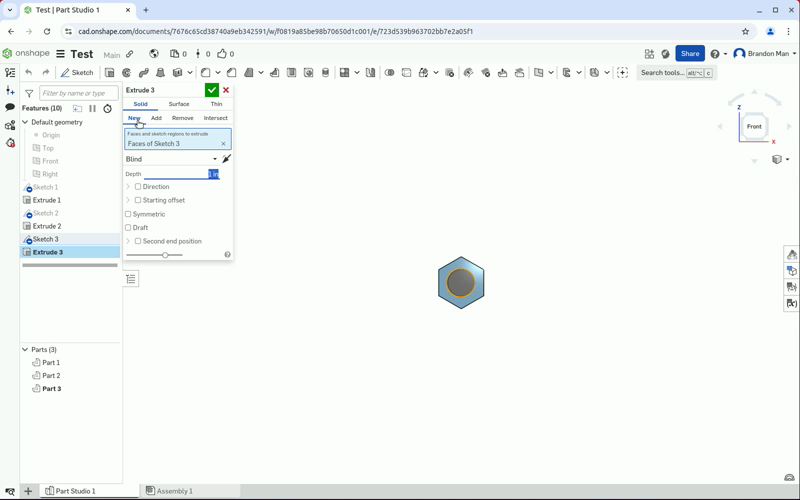
text(-23.108)
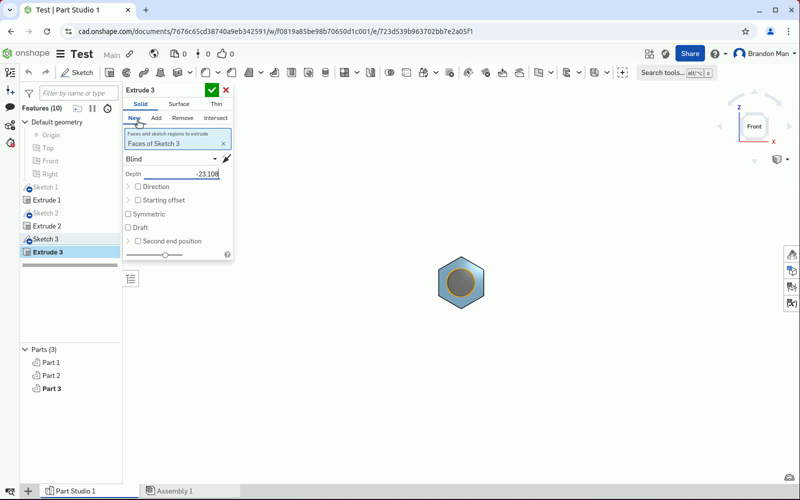
key(enter)
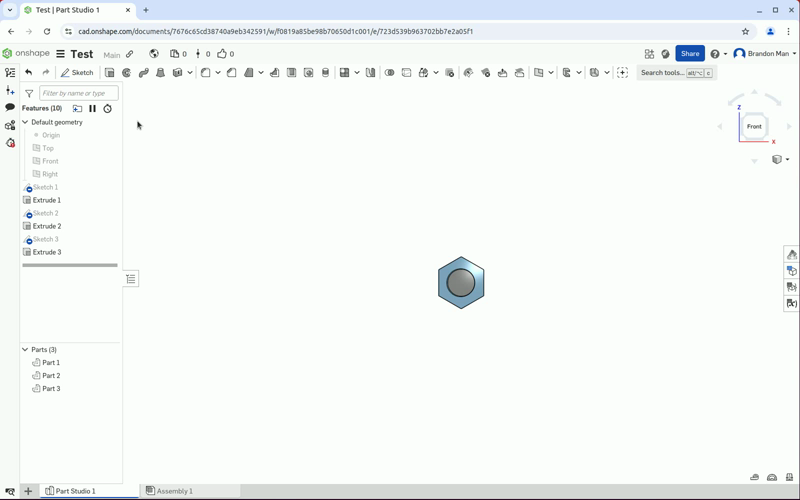
key(shift+h)
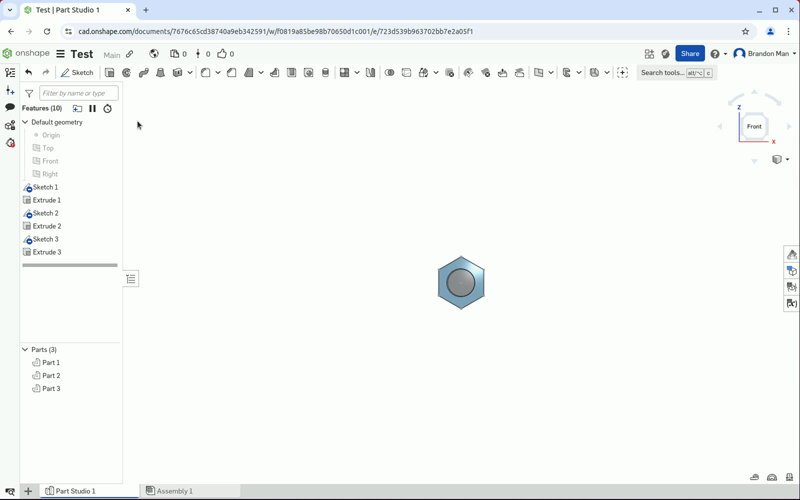
key(shift+h)
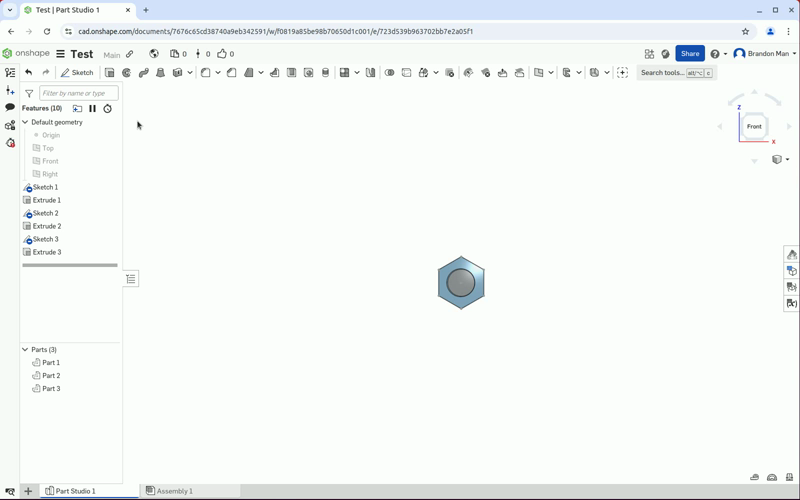
key(shift+7)
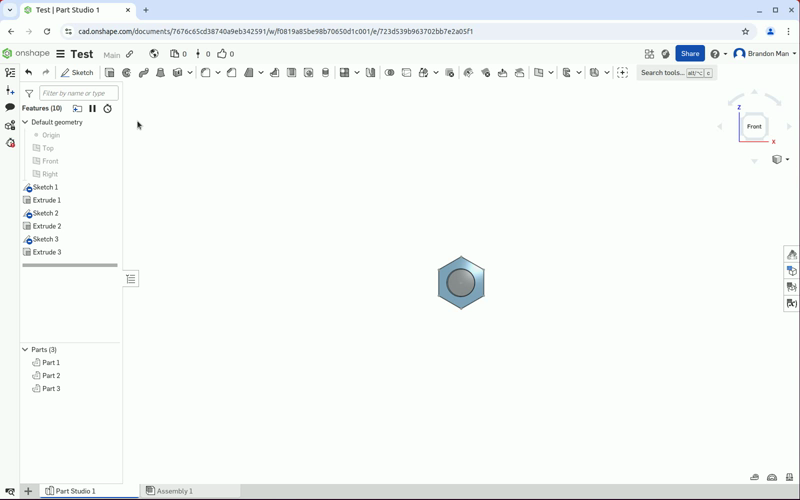
key(left, 2)
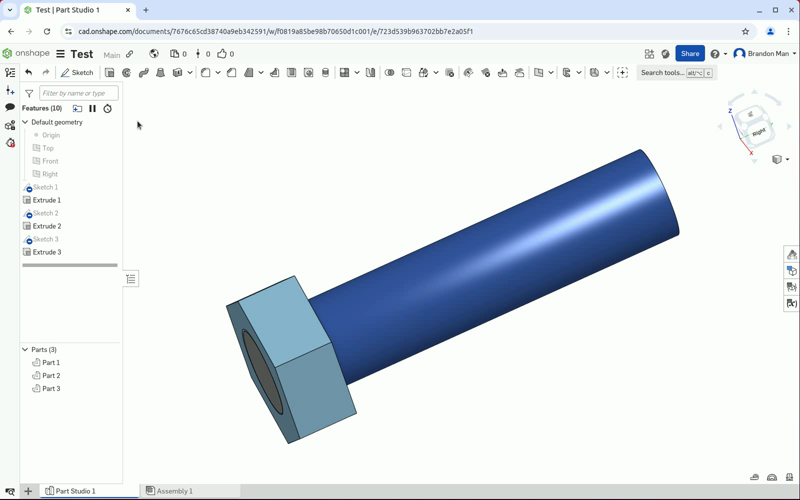
key(down, 2)
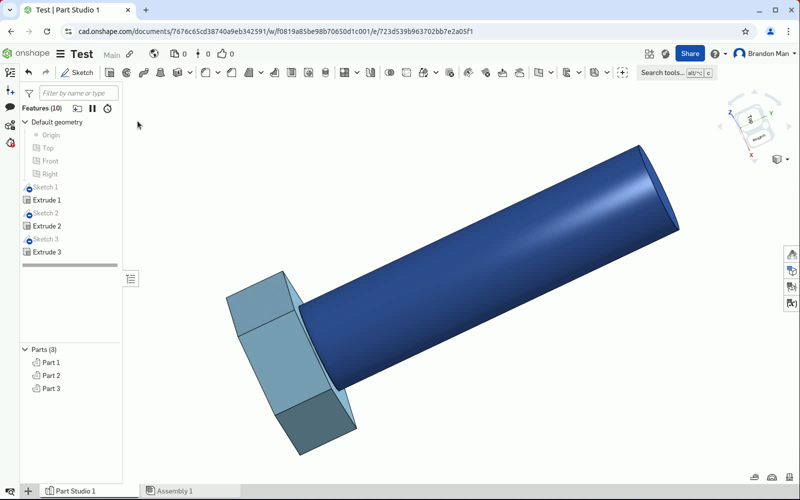
key(up, 2)
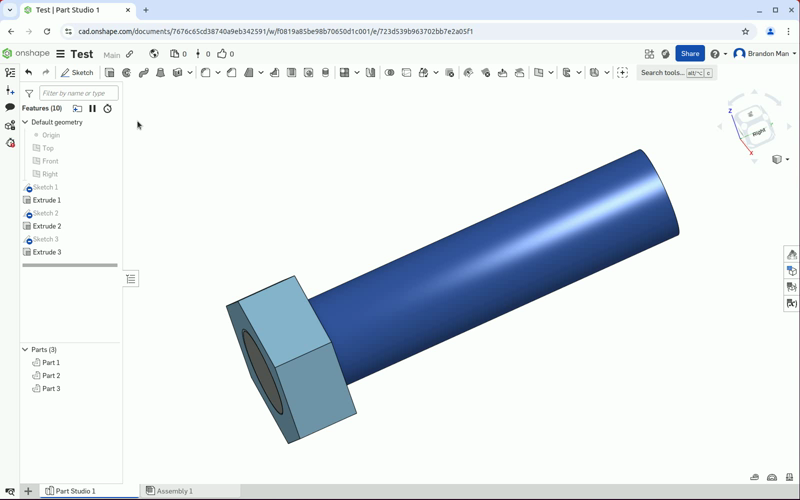
key(right, 2)
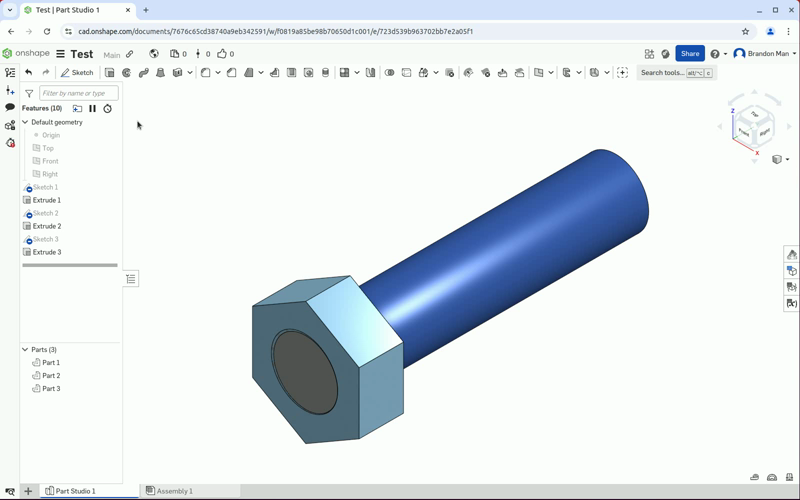
mouse_move(73, 189)
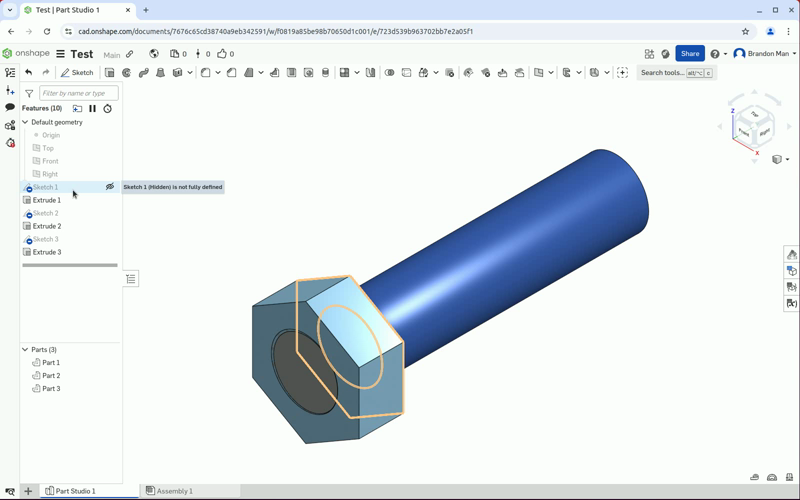
click(73, 189)